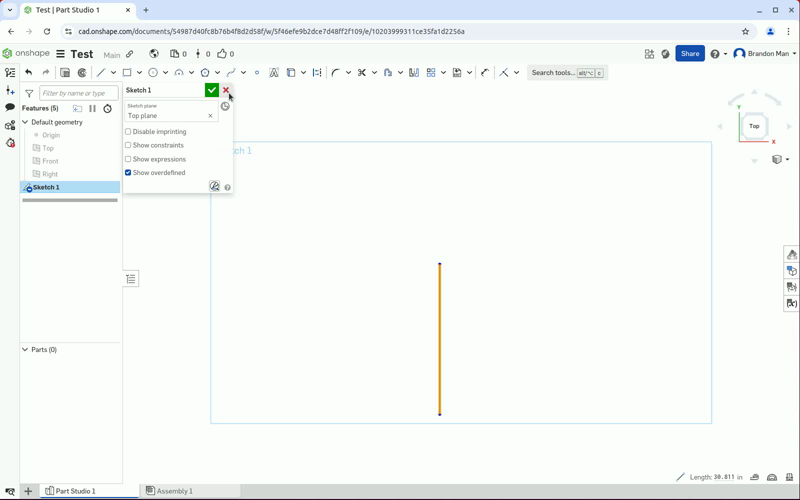
key(shift+h)
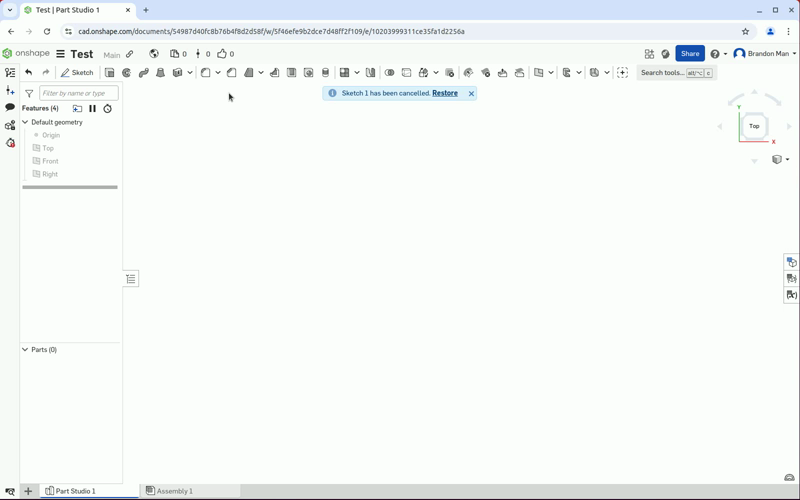
mouse_move(73, 352)
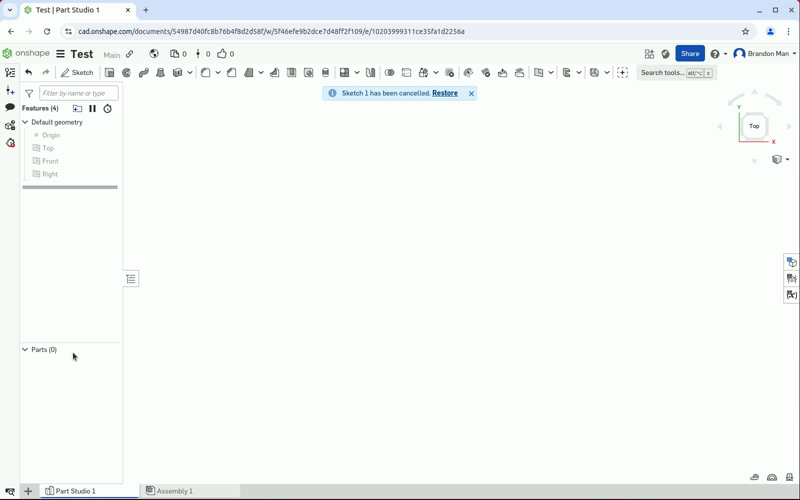
key(y)
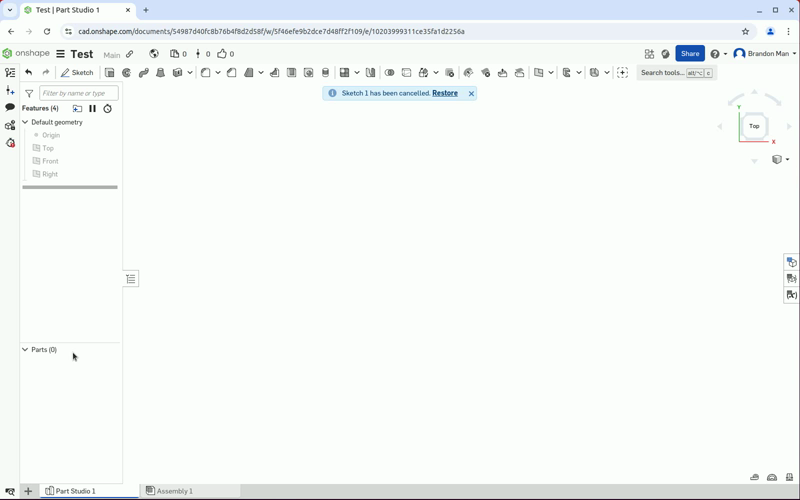
key(shift+p)
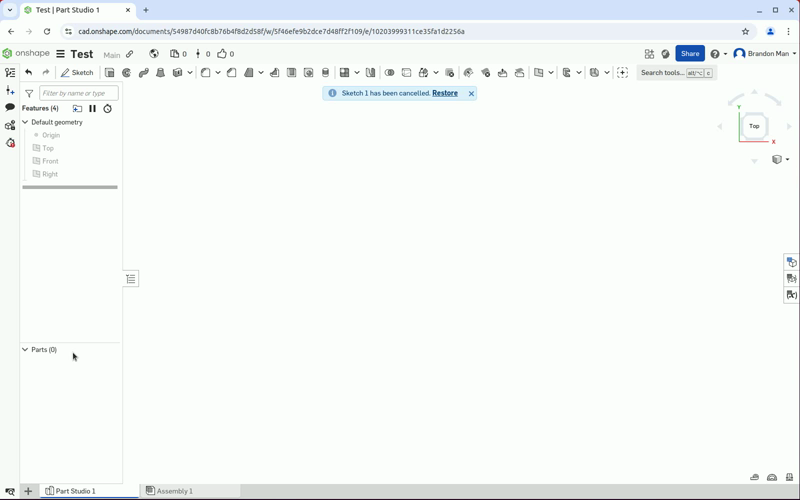
key(space)
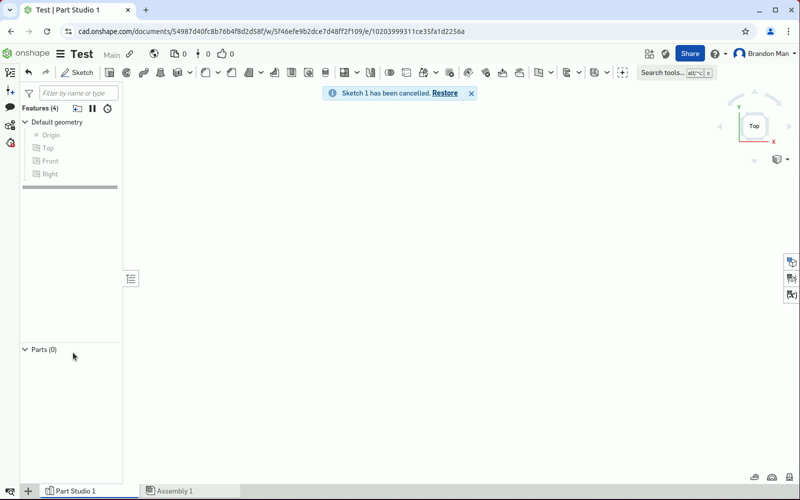
key_down(shift)
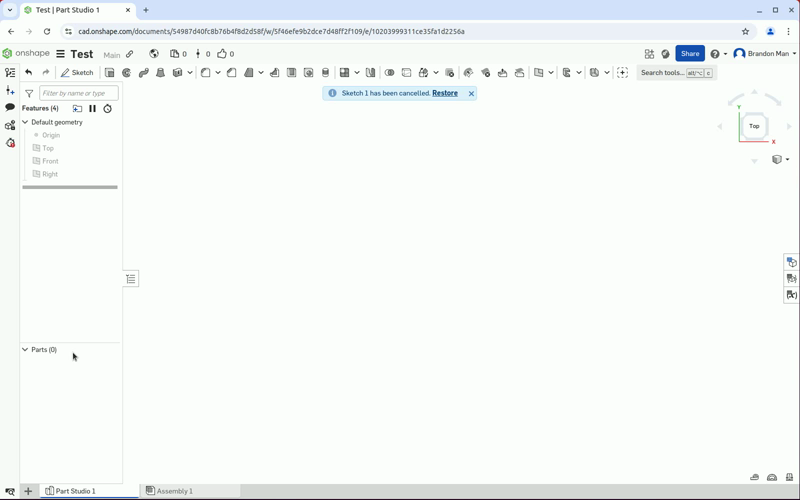
key(up)
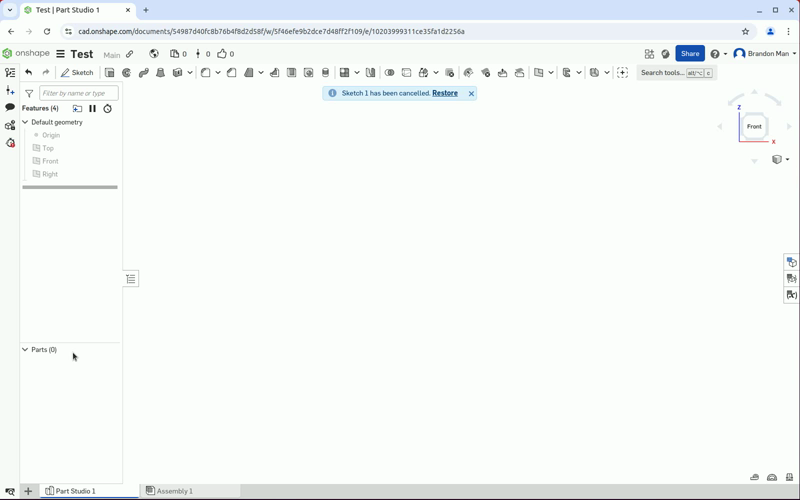
key_up(shift)
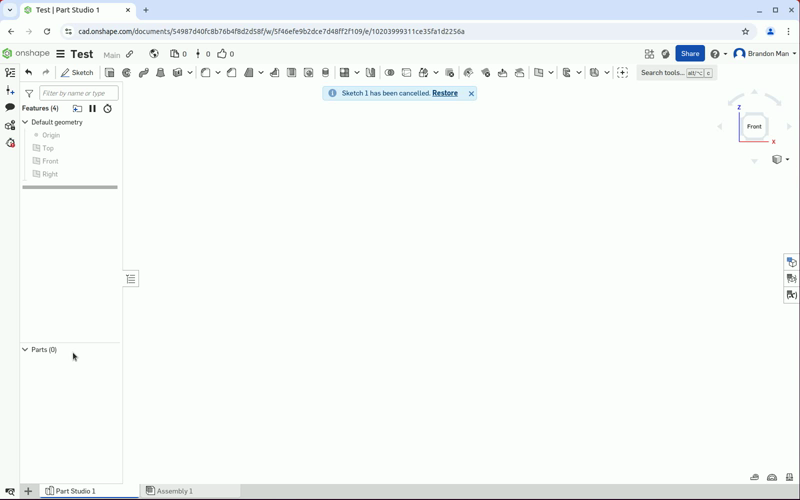
mouse_move(73, 352)
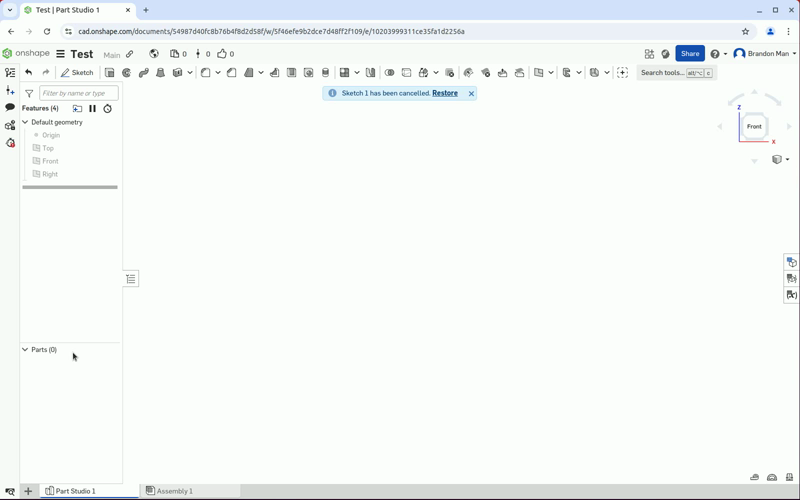
key(shift+y)
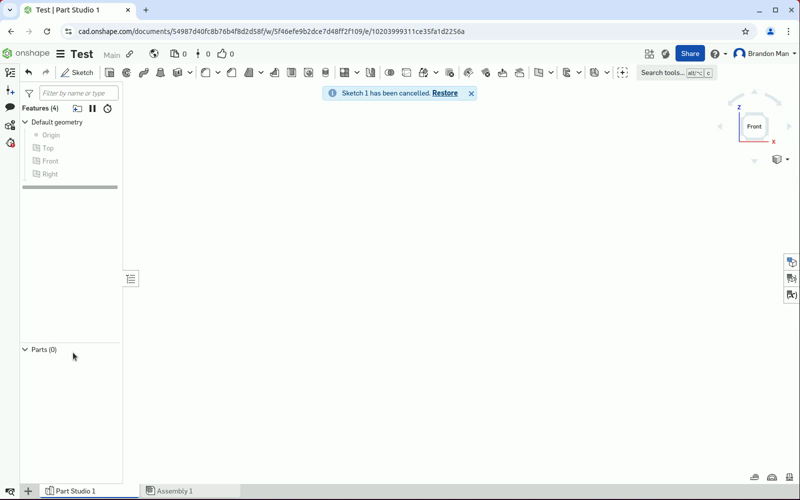
key(shift+s)
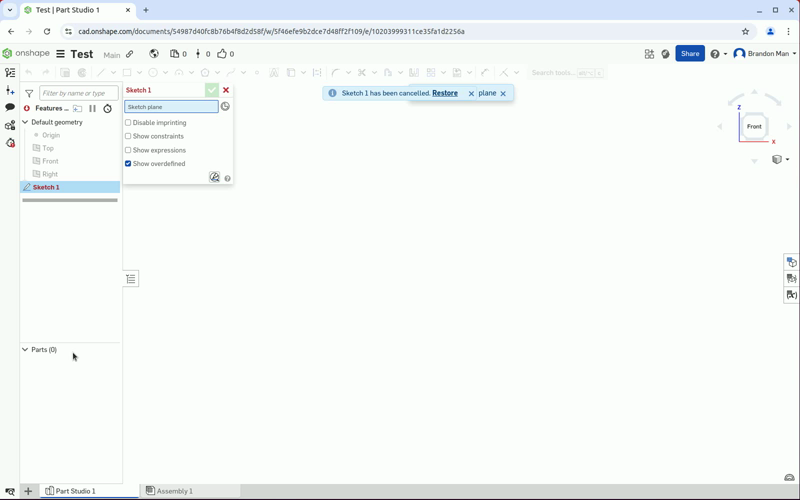
mouse_move(73, 163)
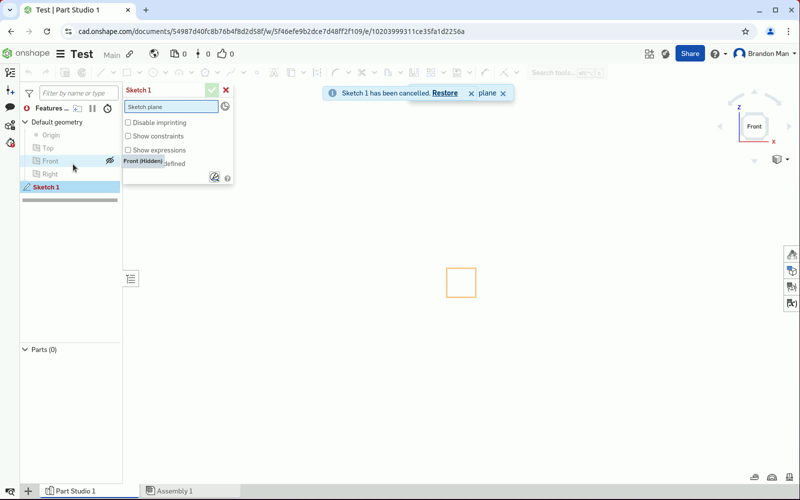
click(73, 163)
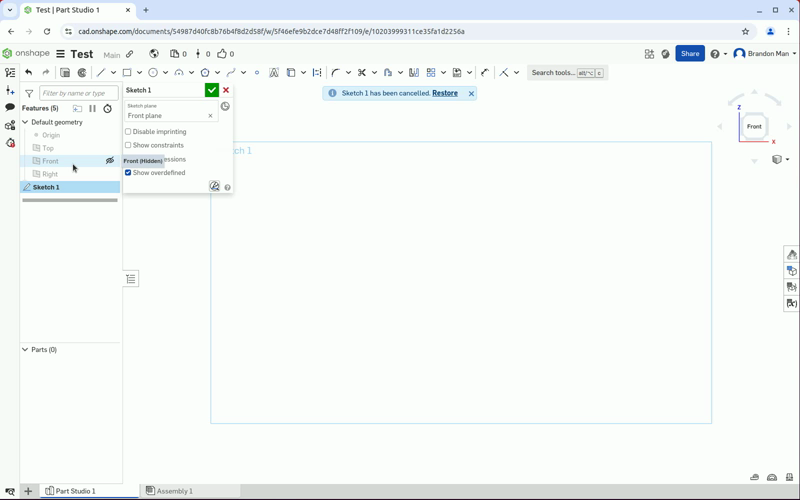
mouse_move(73, 352)
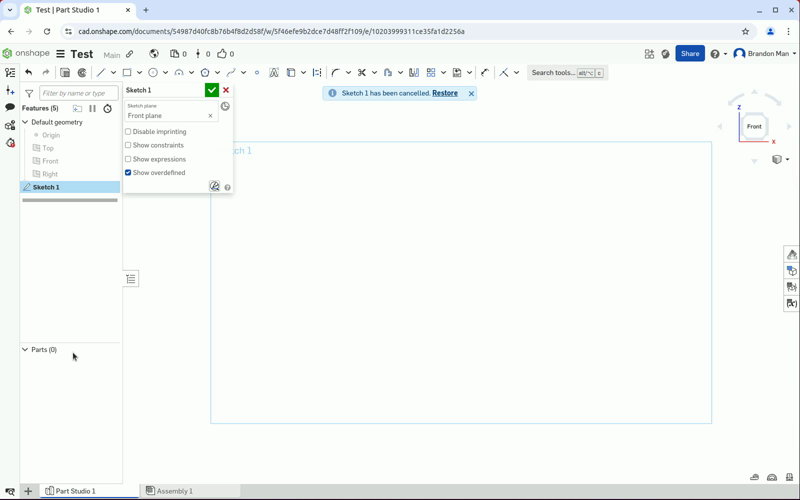
key(y)
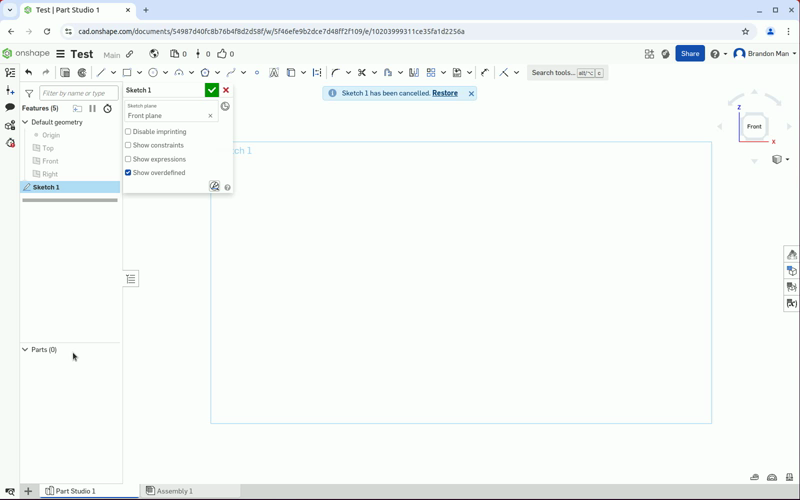
key(l)
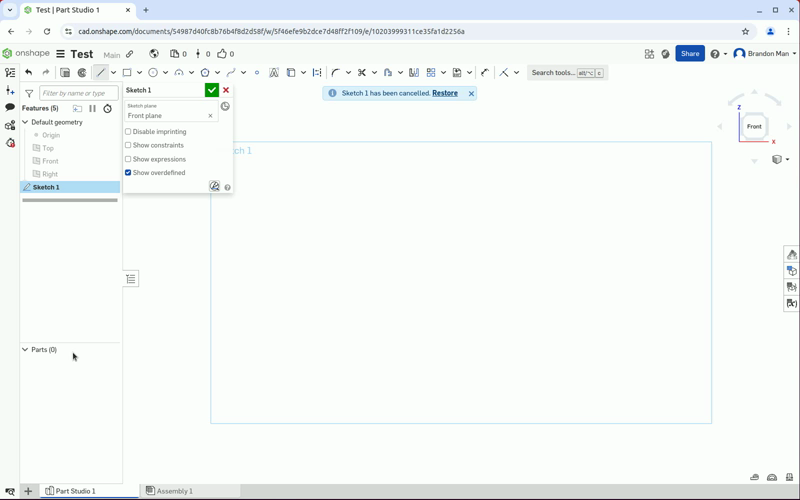
key_down(shift)
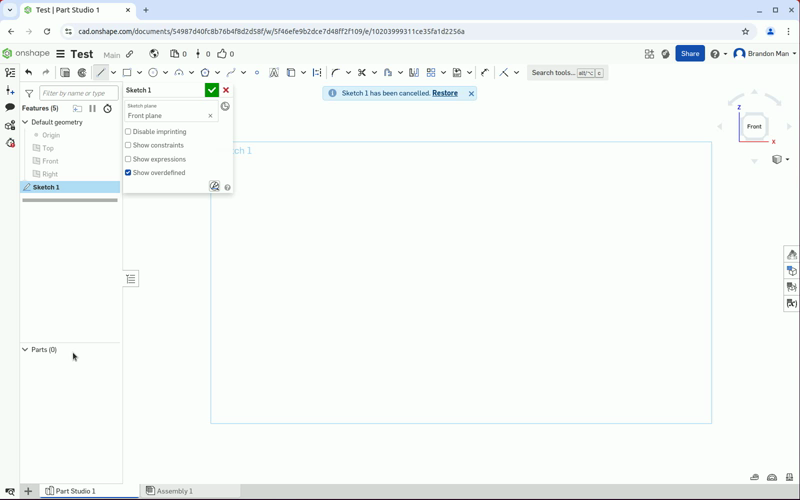
mouse_move(348, 362)
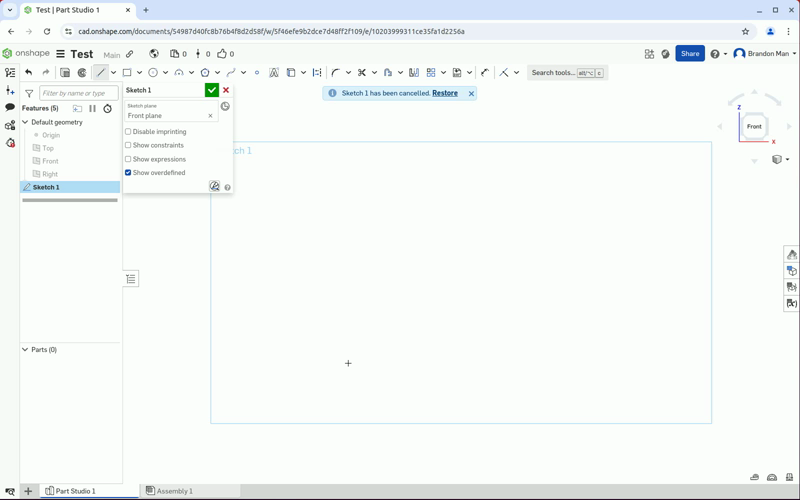
click(348, 362)
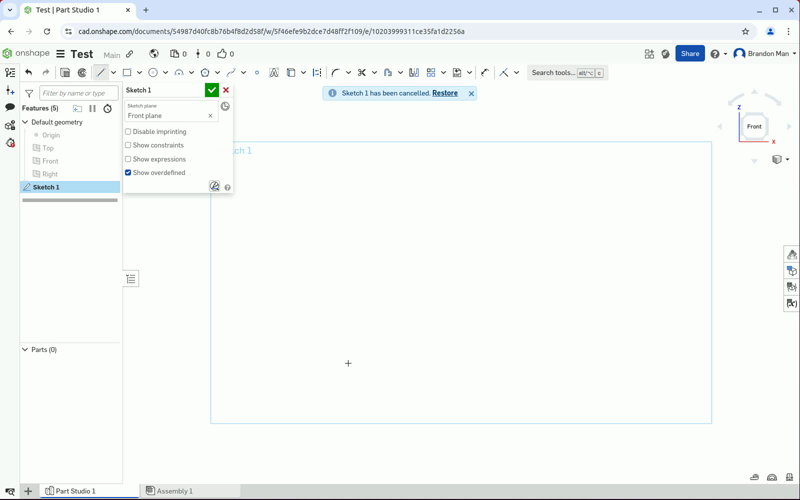
key_up(shift)
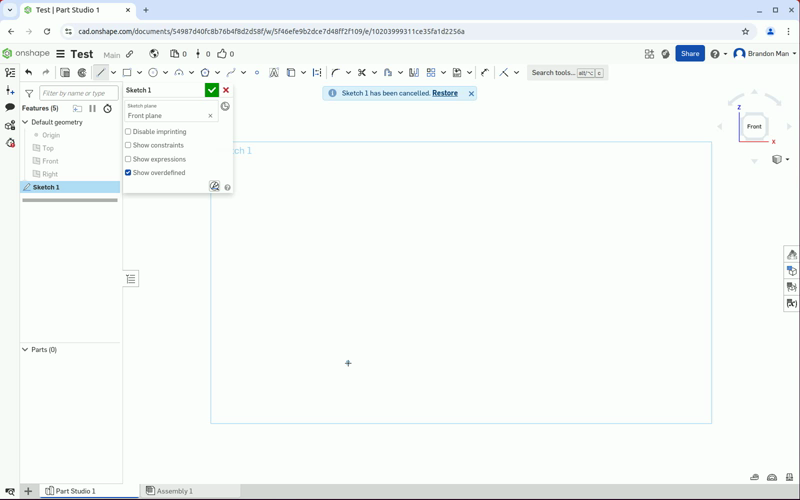
key_down(shift)
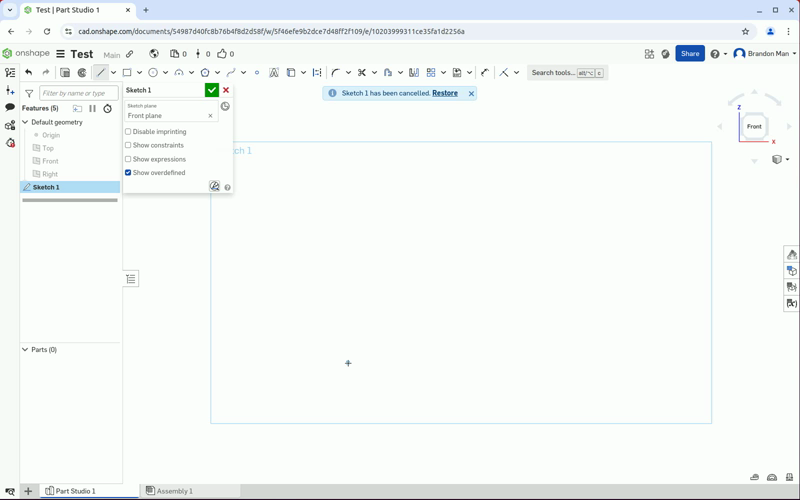
mouse_move(546, 362)
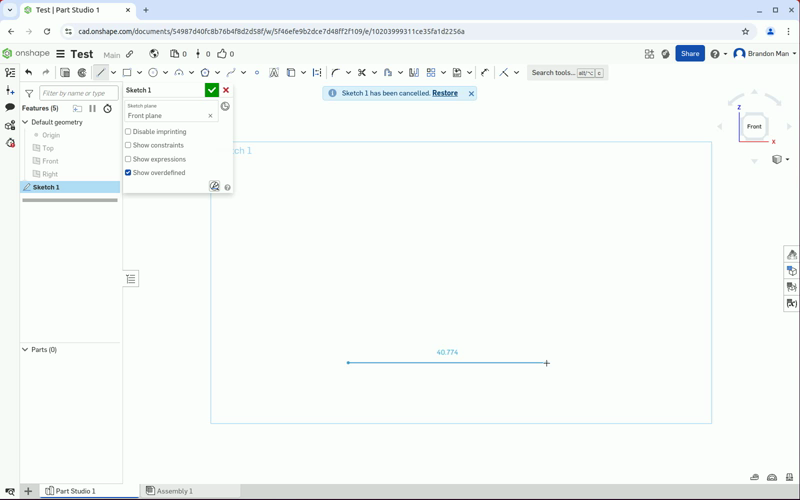
click(546, 362)
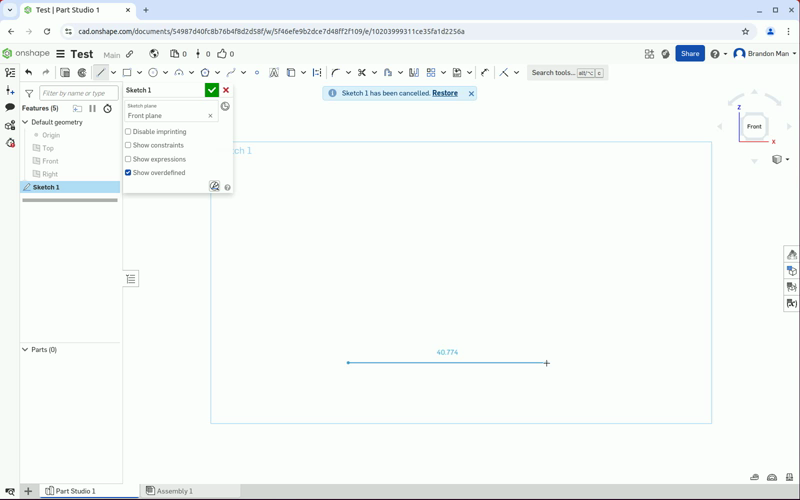
key_up(shift)
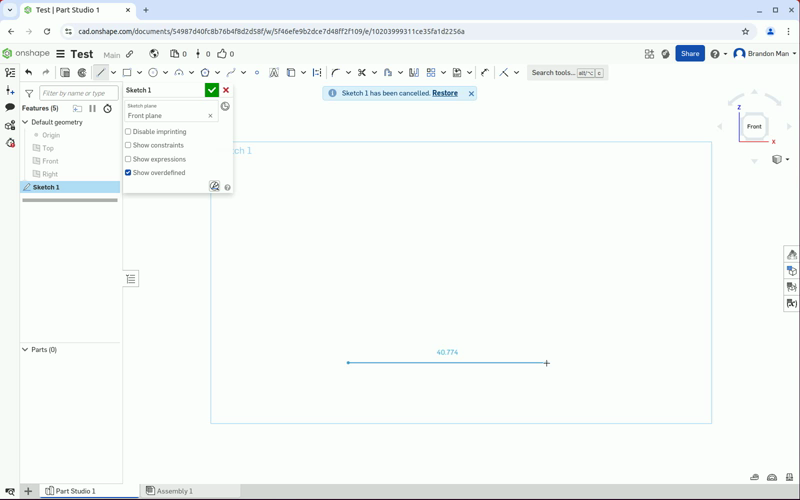
key_down(shift)
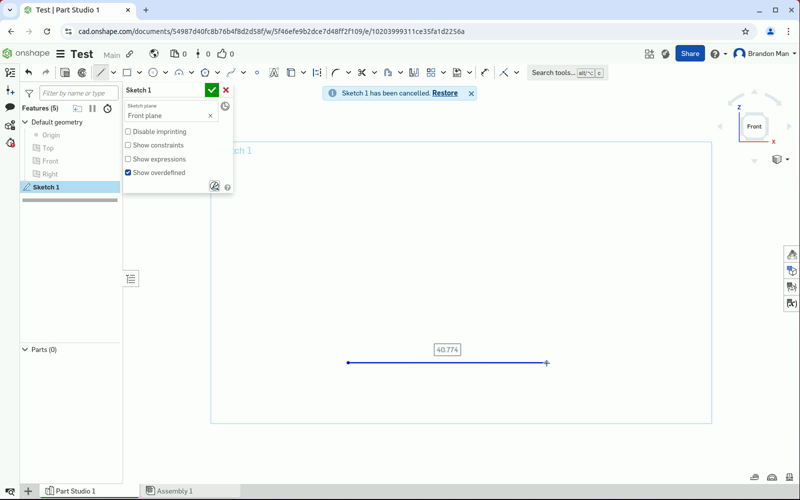
mouse_move(546, 231)
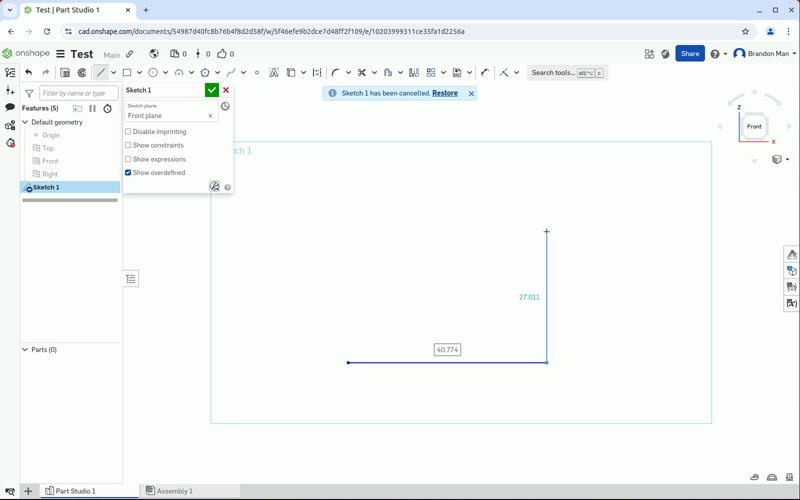
click(546, 231)
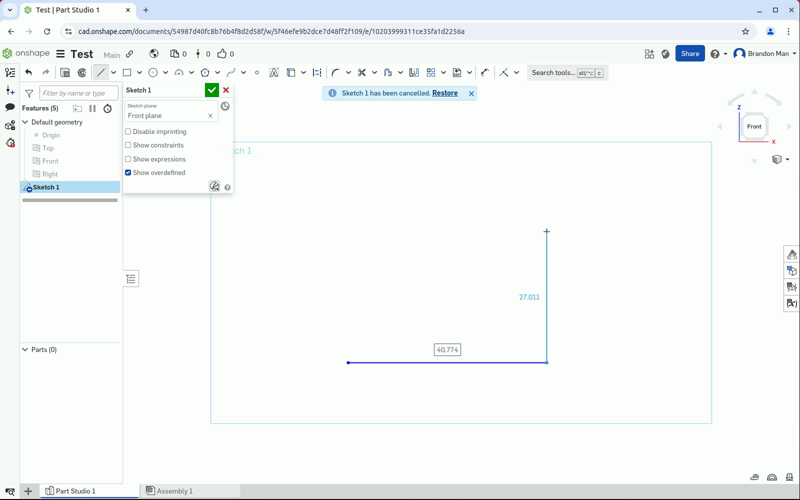
key_up(shift)
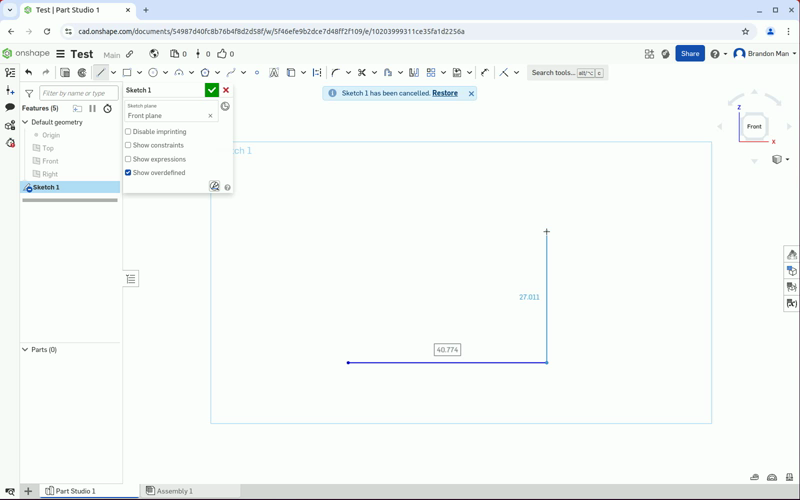
key_down(shift)
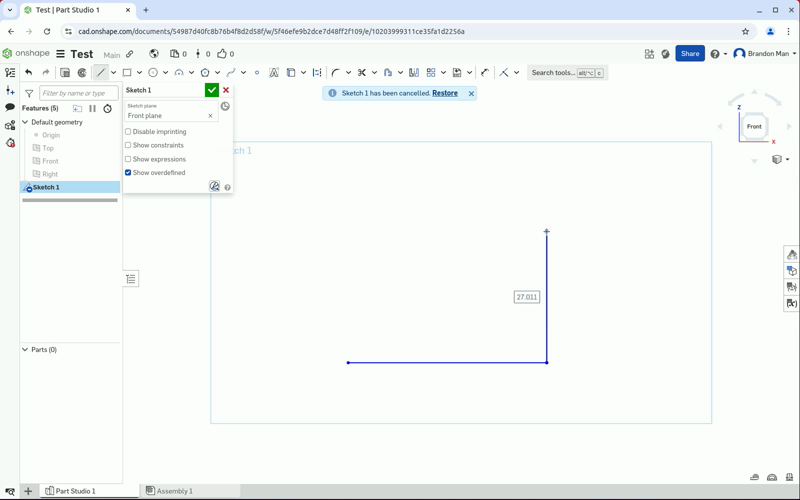
mouse_move(352, 231)
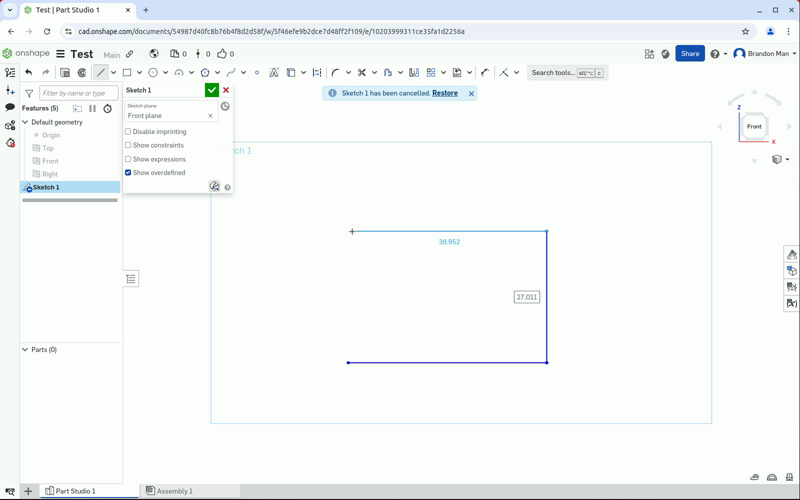
click(352, 231)
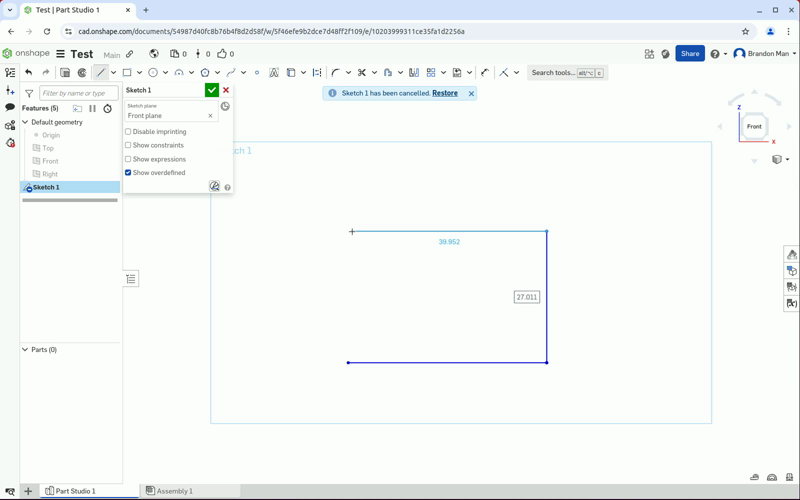
key_up(shift)
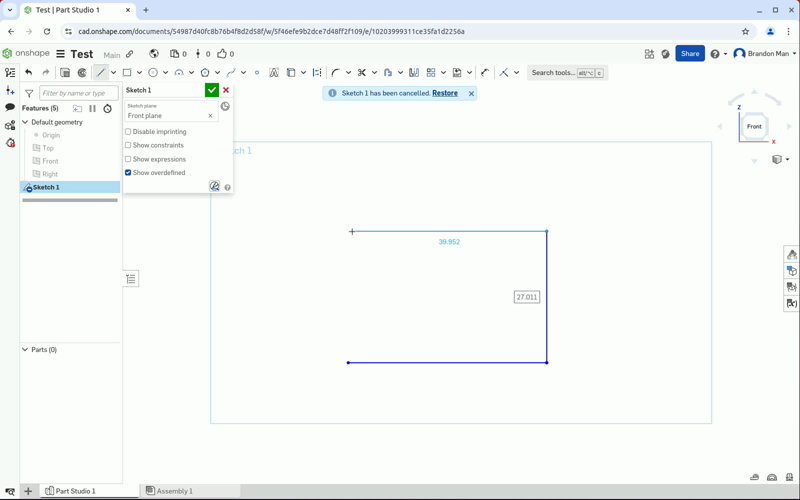
key(esc)
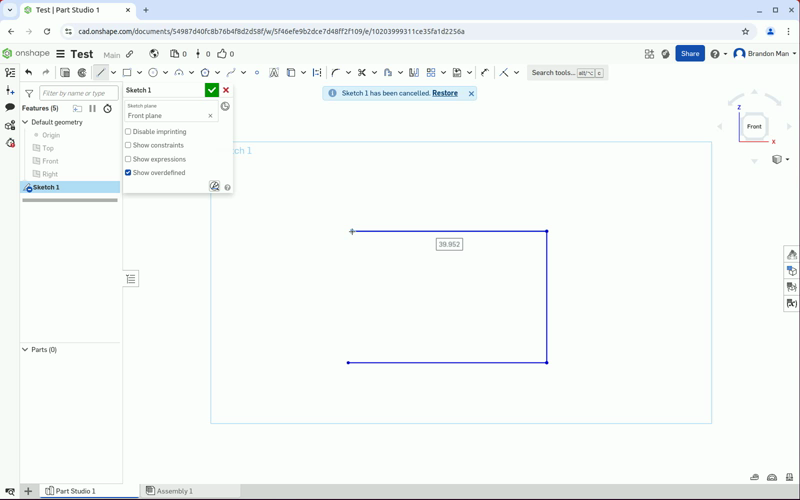
key(a)
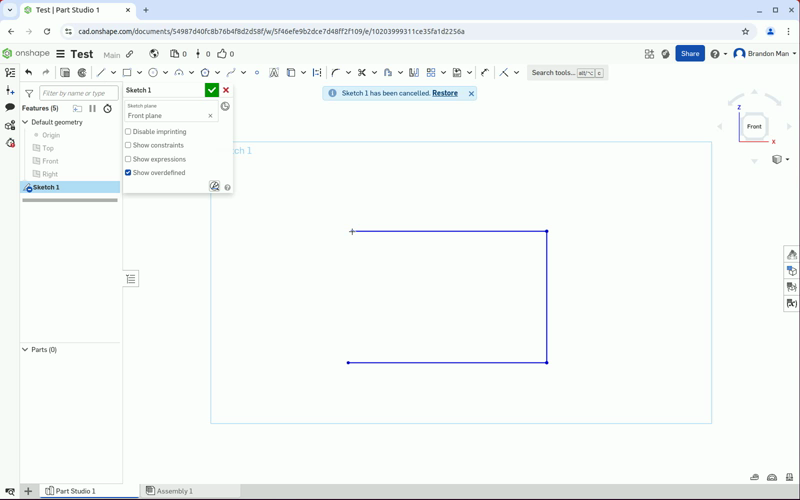
mouse_move(352, 231)
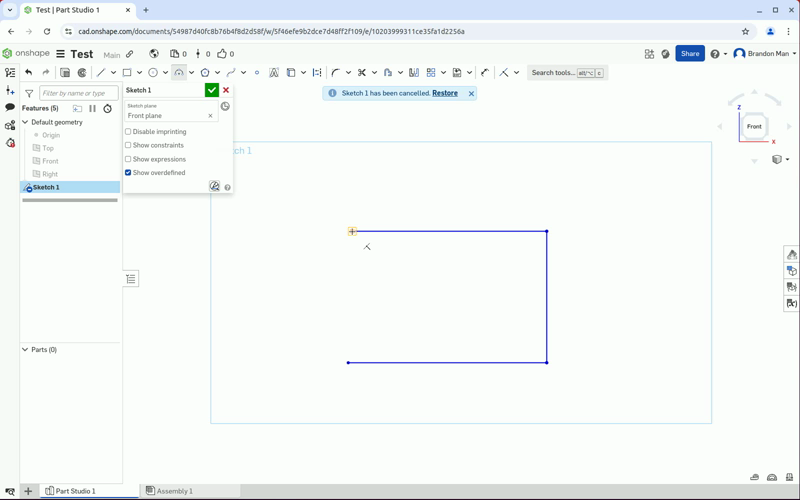
click(352, 231)
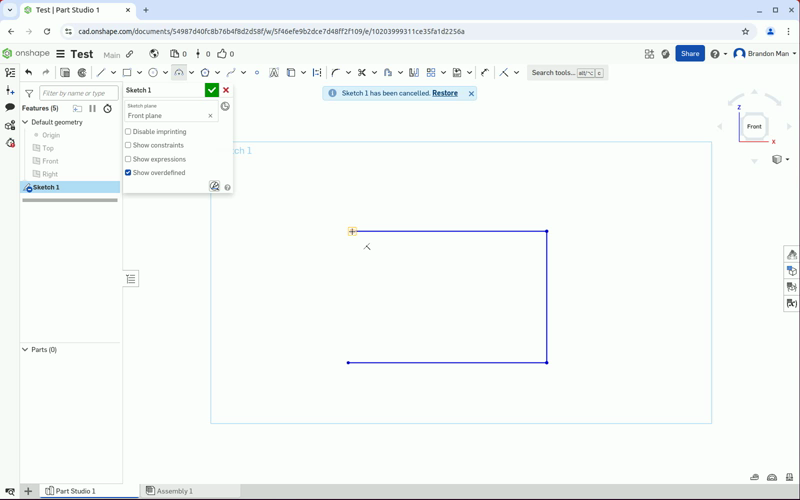
key_down(shift)
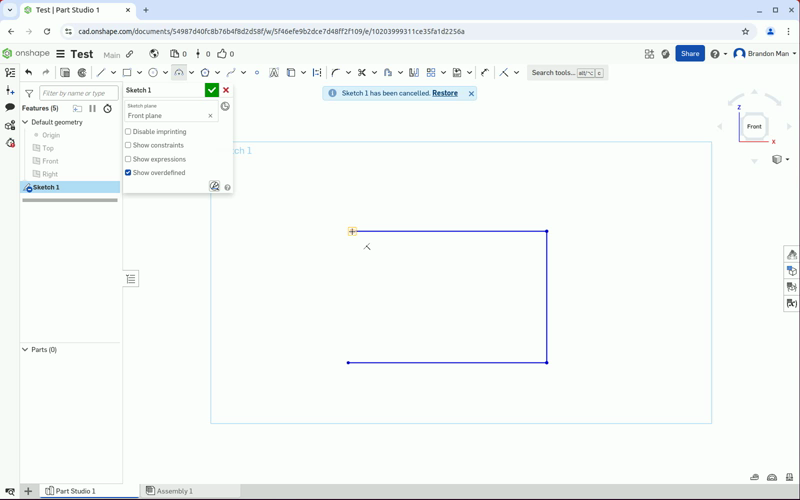
mouse_move(348, 235)
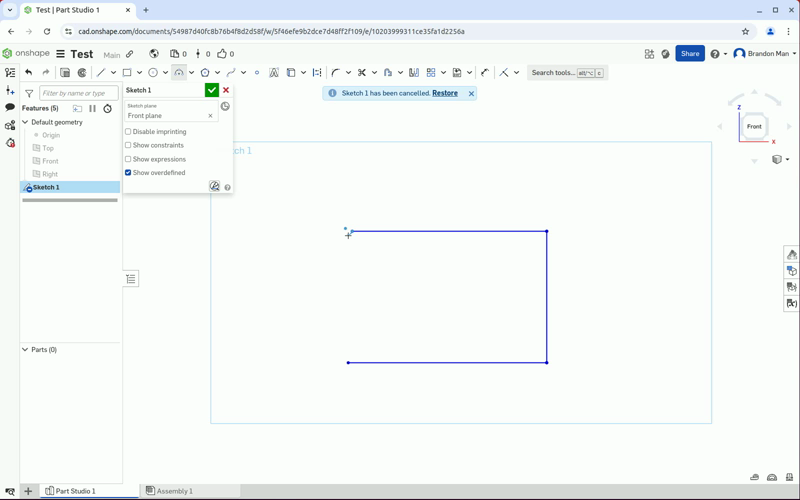
scroll(6)
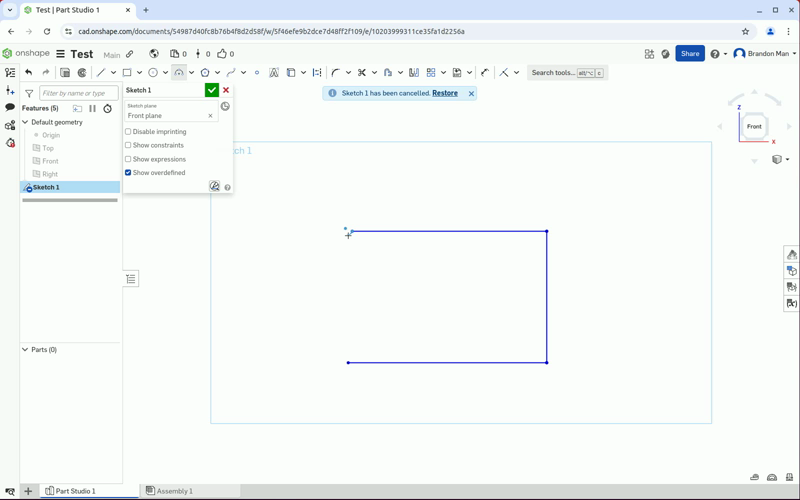
scroll(6)
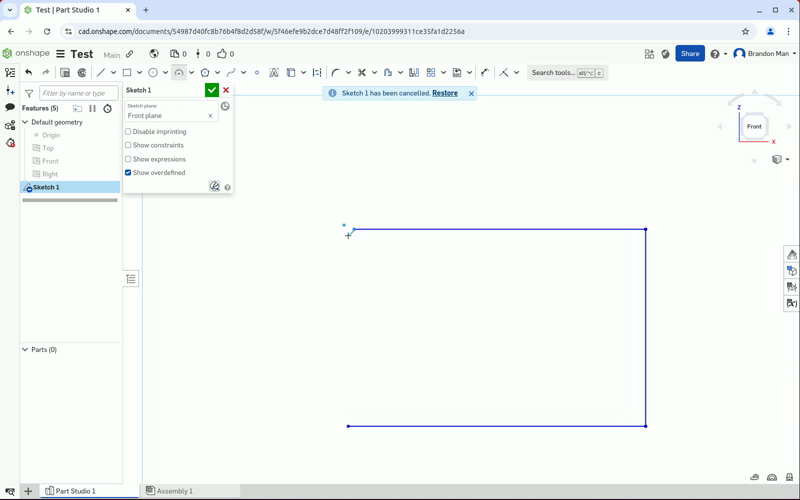
scroll(6)
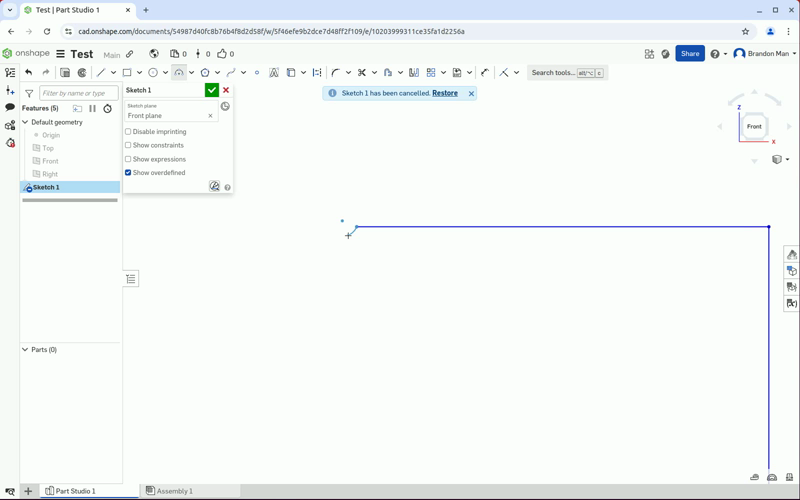
scroll(6)
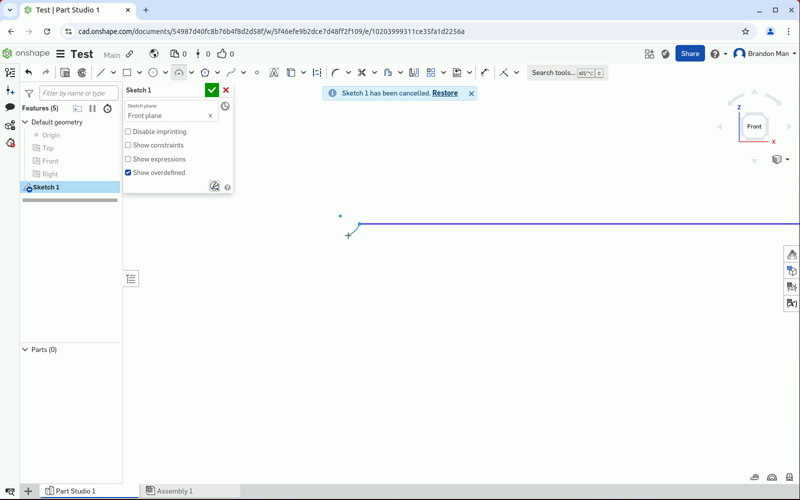
scroll(6)
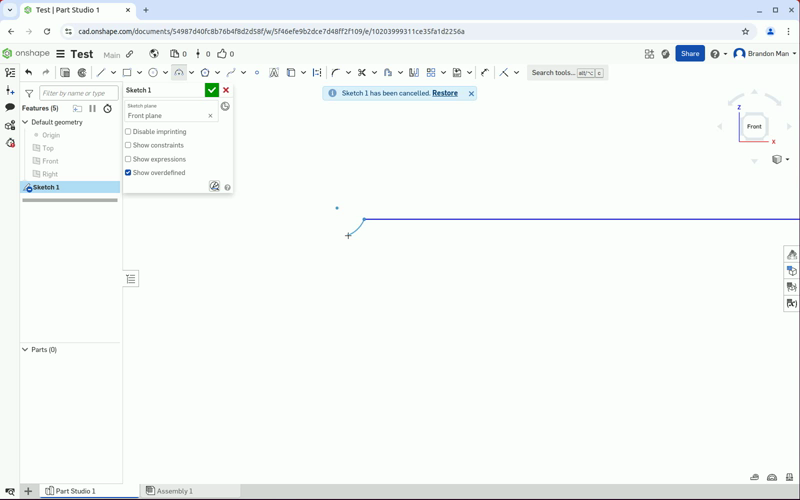
scroll(6)
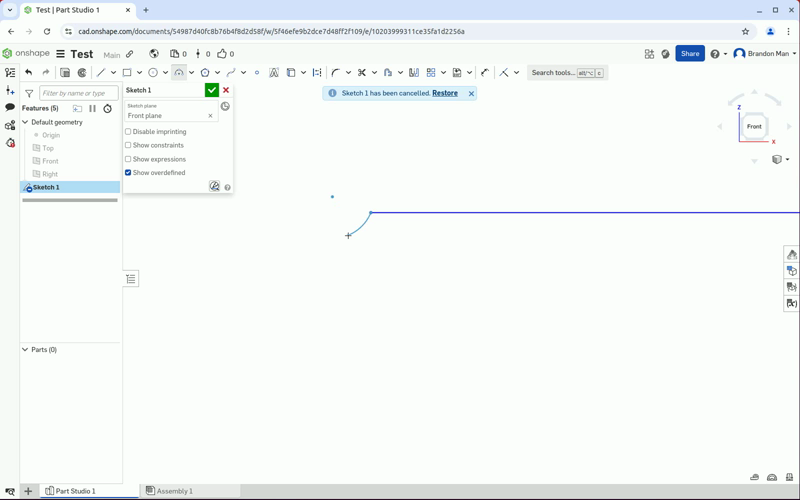
scroll(6)
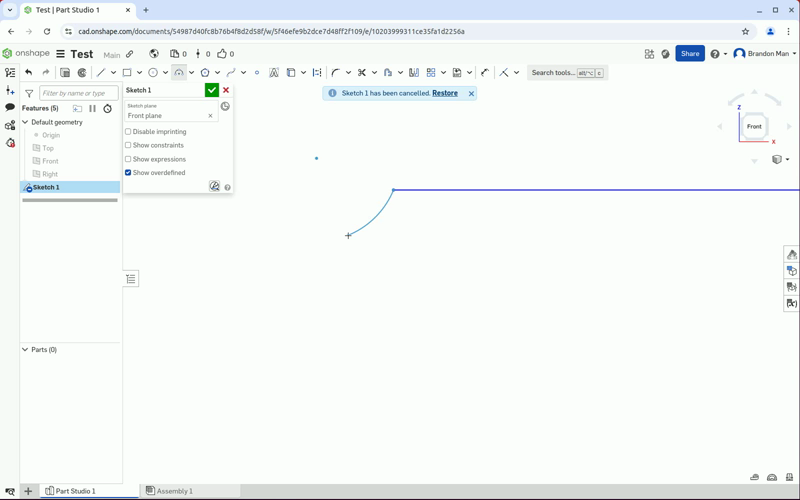
click(348, 235)
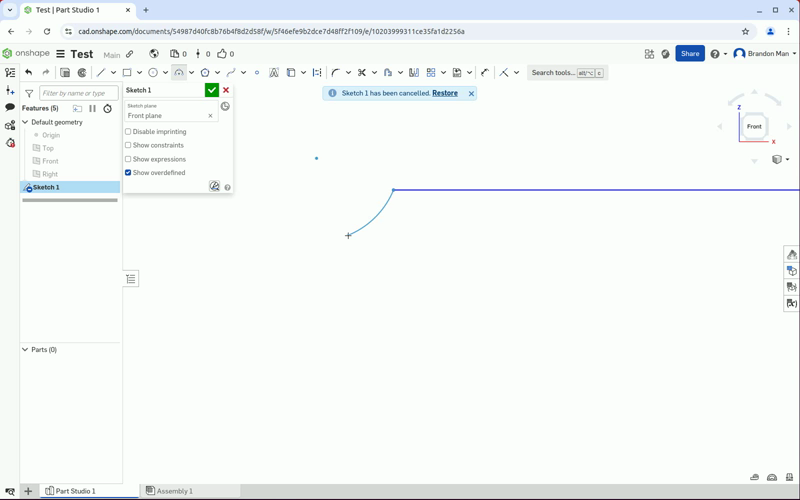
scroll(-6)
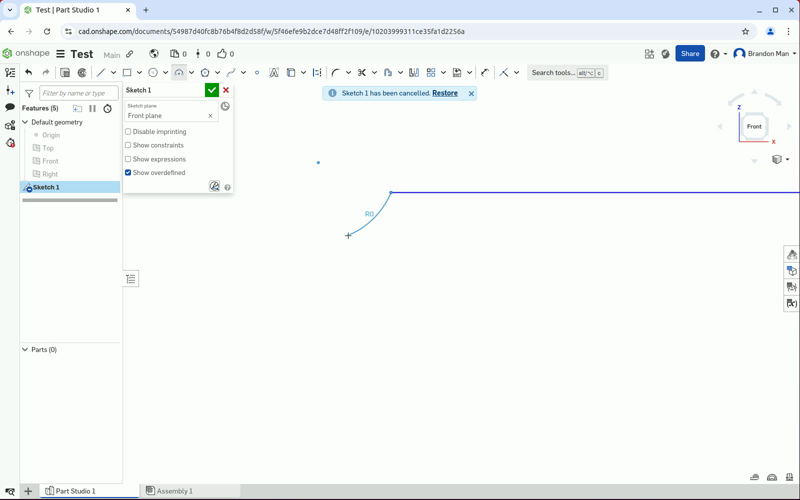
scroll(-6)
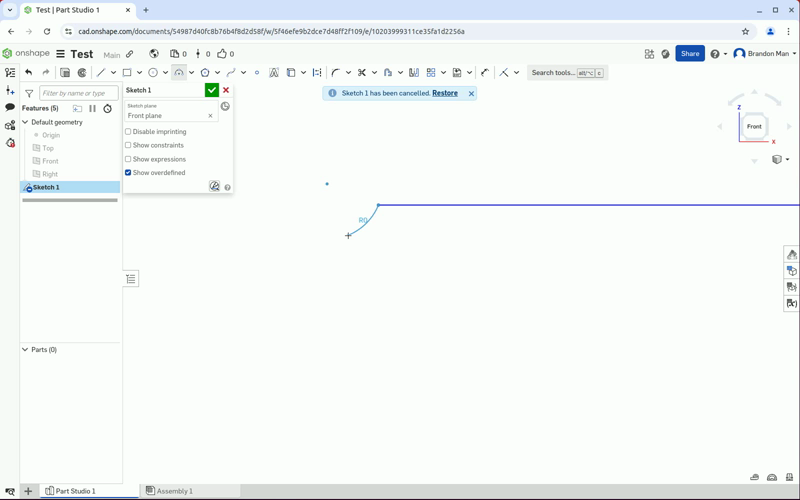
scroll(-6)
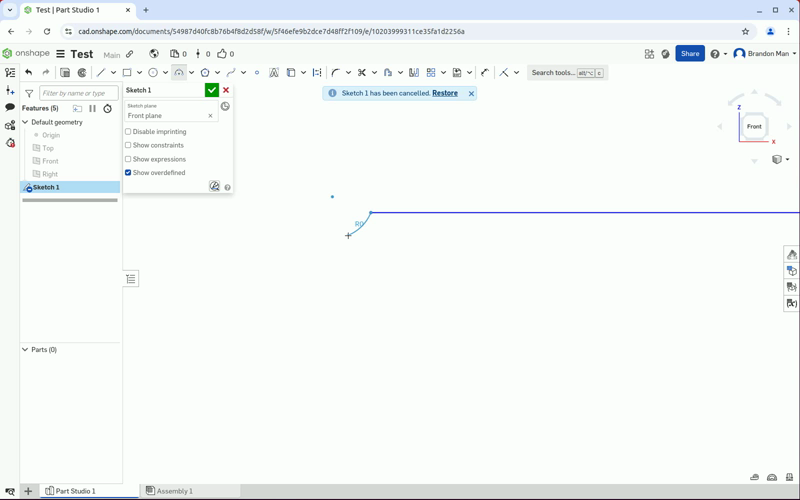
scroll(-6)
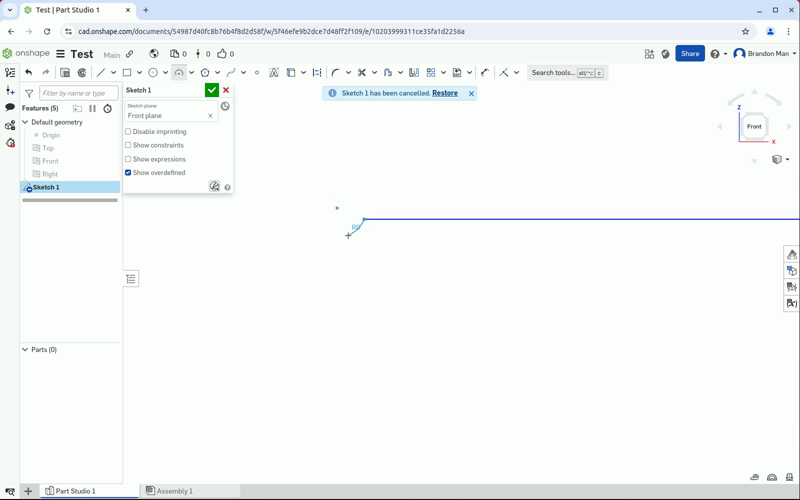
scroll(-6)
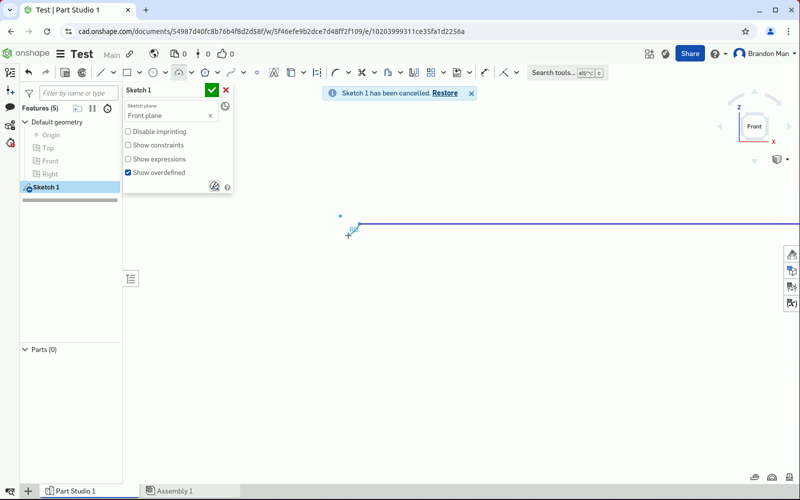
scroll(-6)
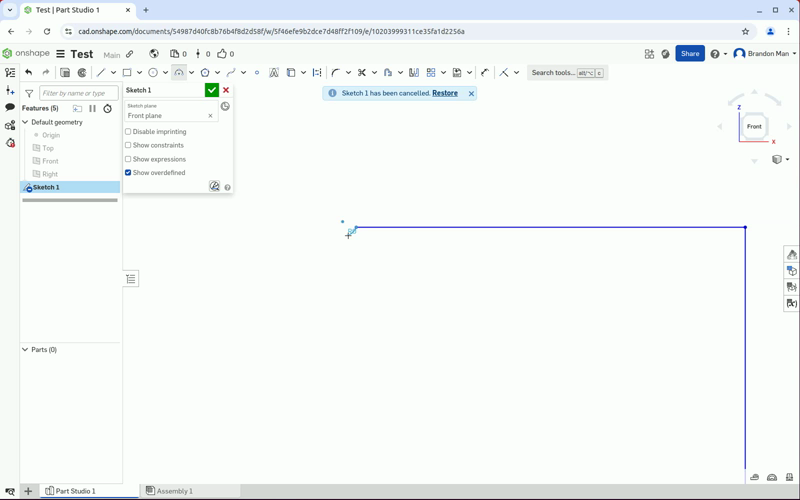
scroll(-6)
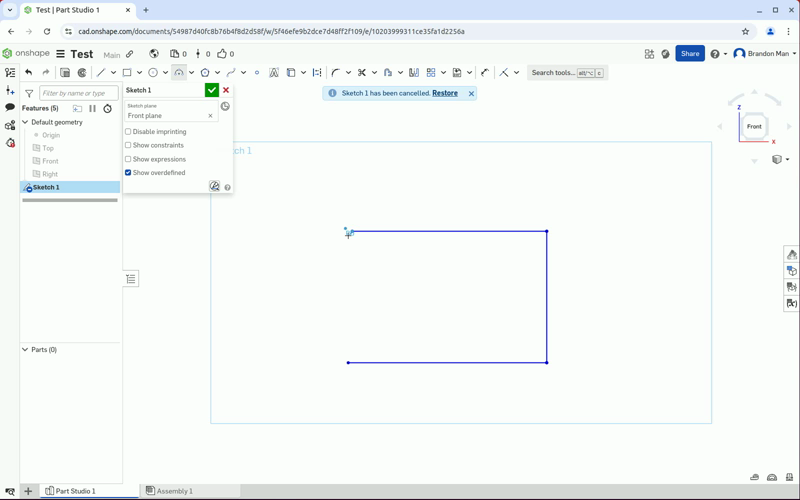
mouse_move(349, 232)
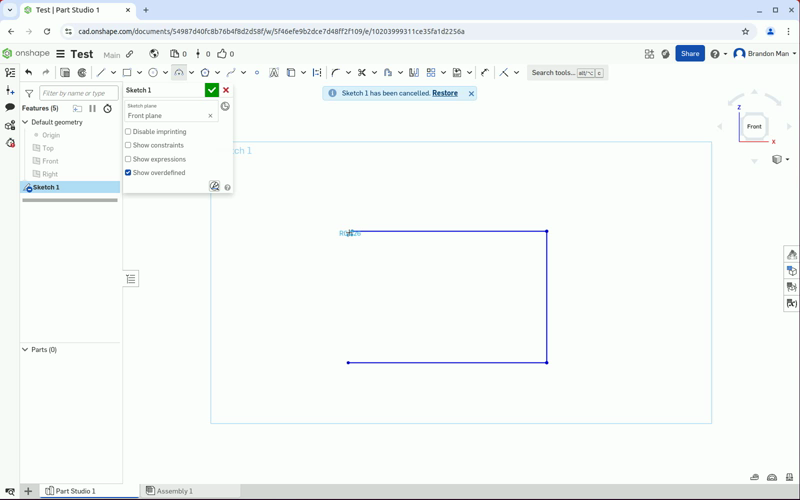
scroll(6)
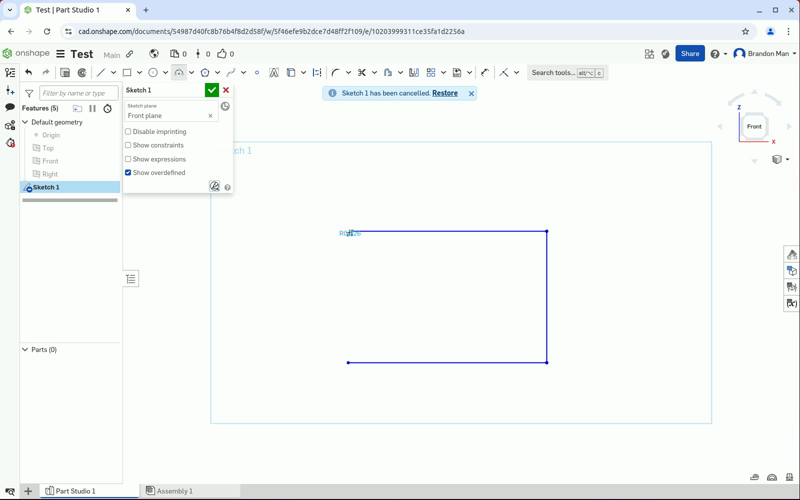
scroll(6)
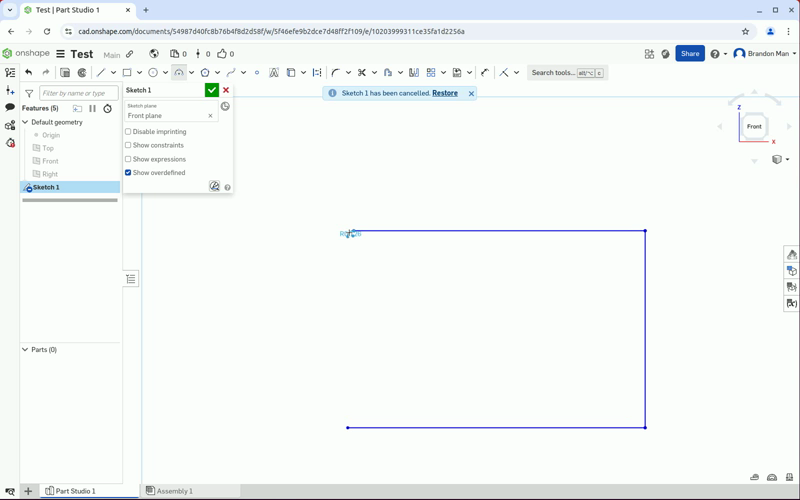
scroll(6)
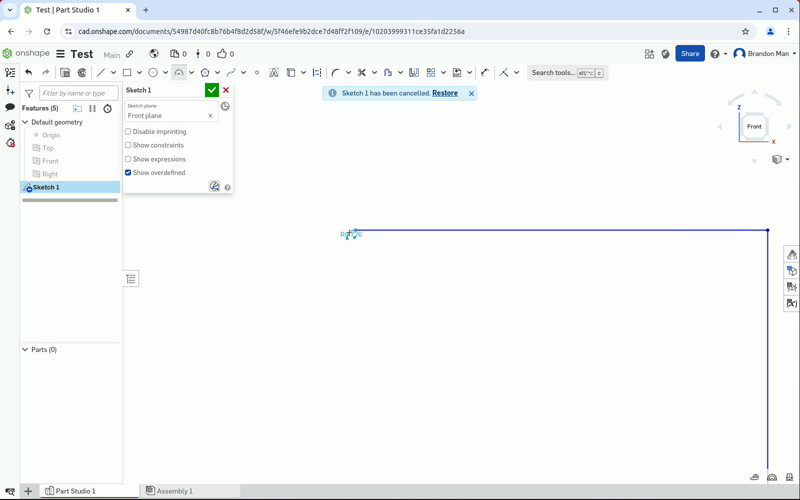
scroll(6)
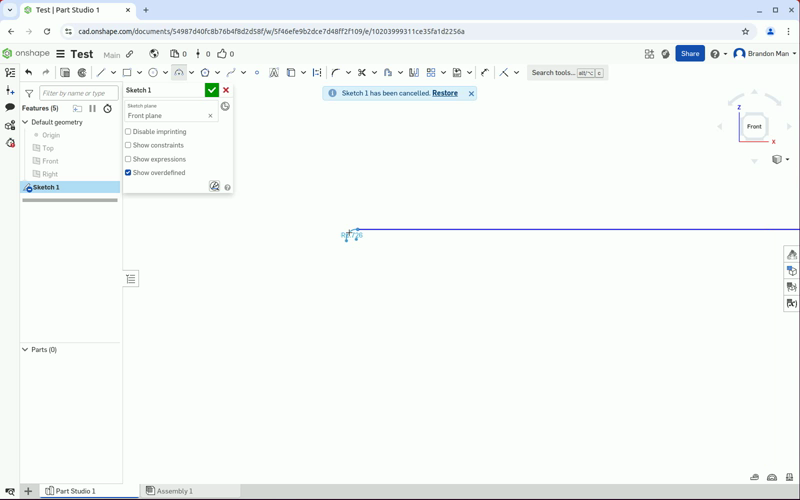
scroll(6)
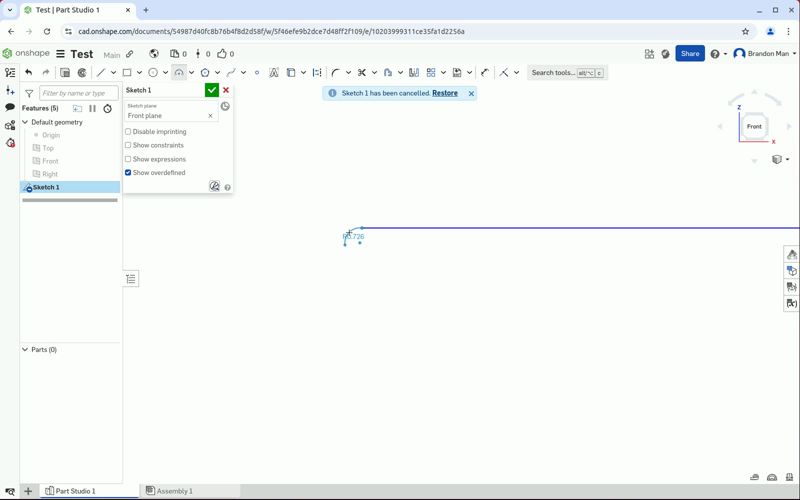
scroll(6)
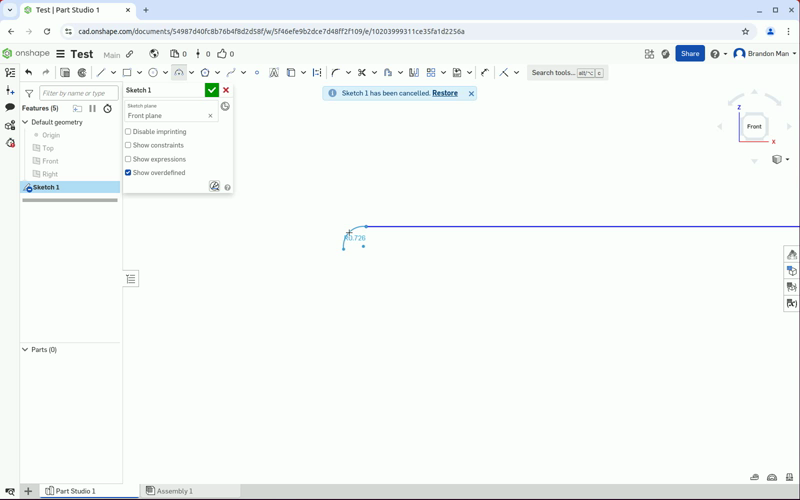
scroll(6)
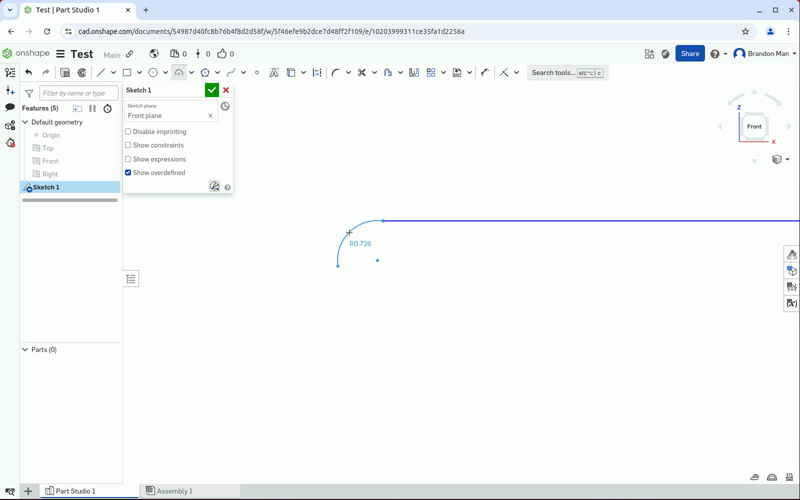
click(349, 232)
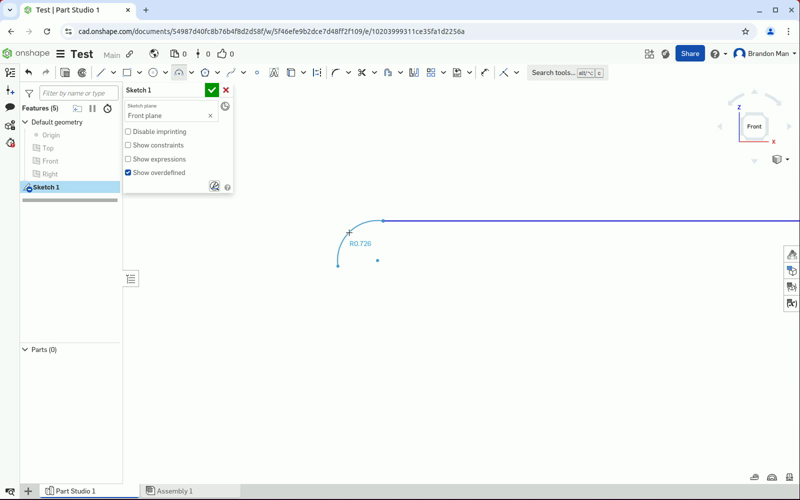
scroll(-6)
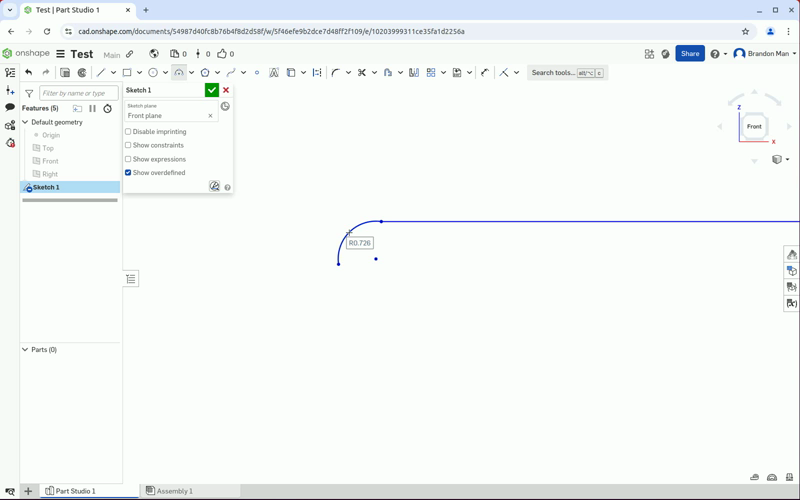
scroll(-6)
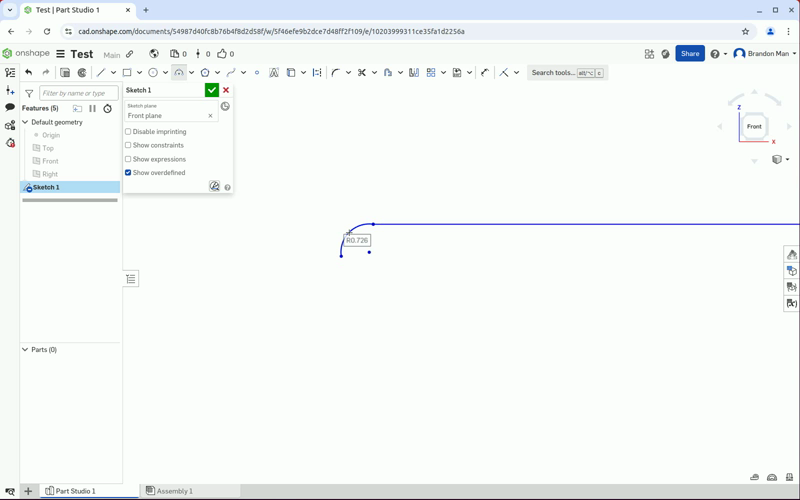
scroll(-6)
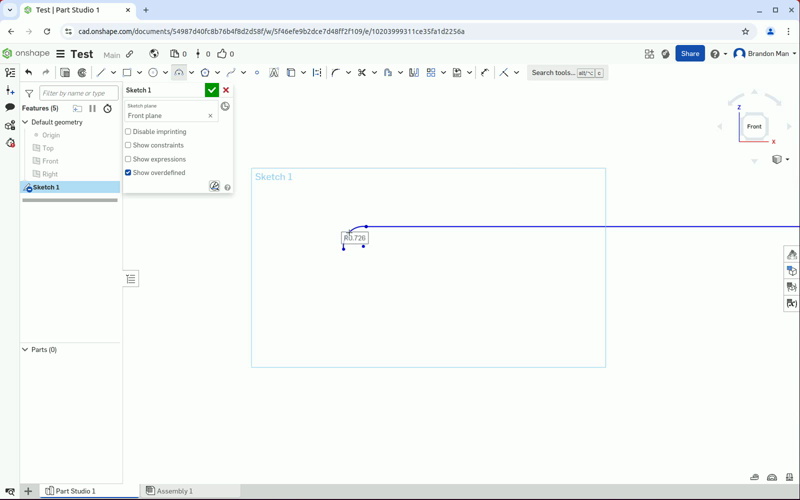
scroll(-6)
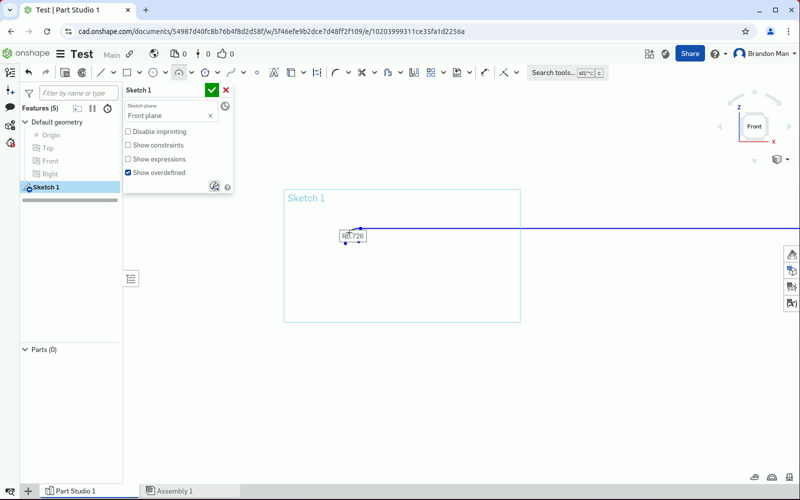
scroll(-6)
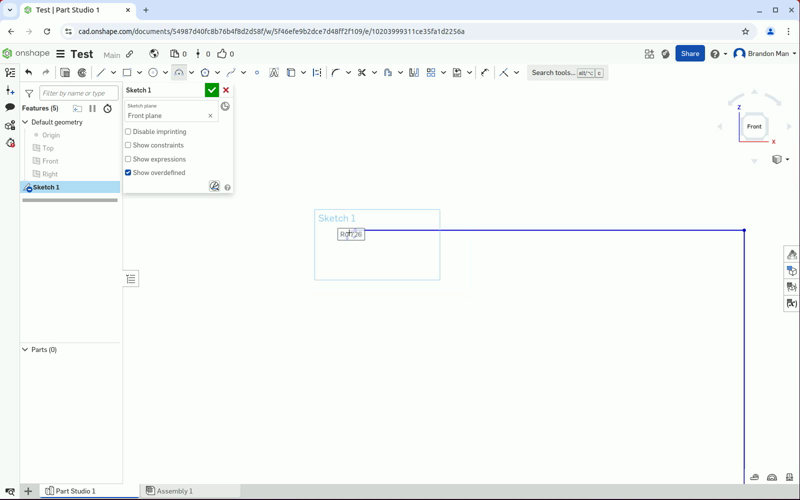
scroll(-6)
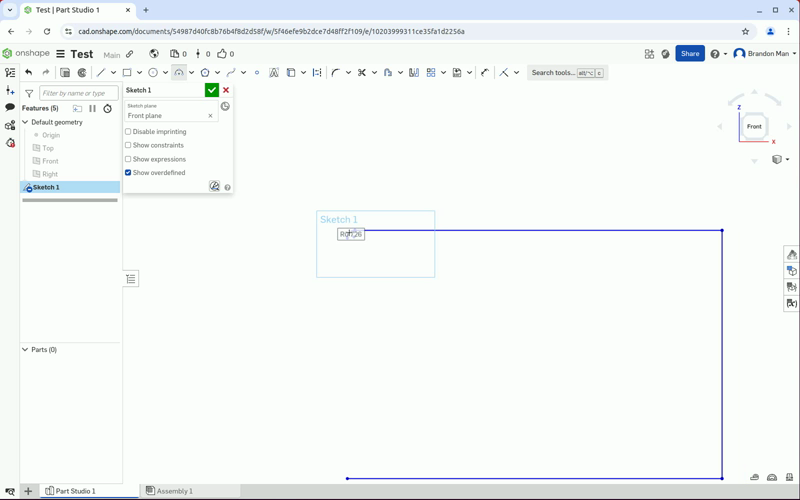
scroll(-6)
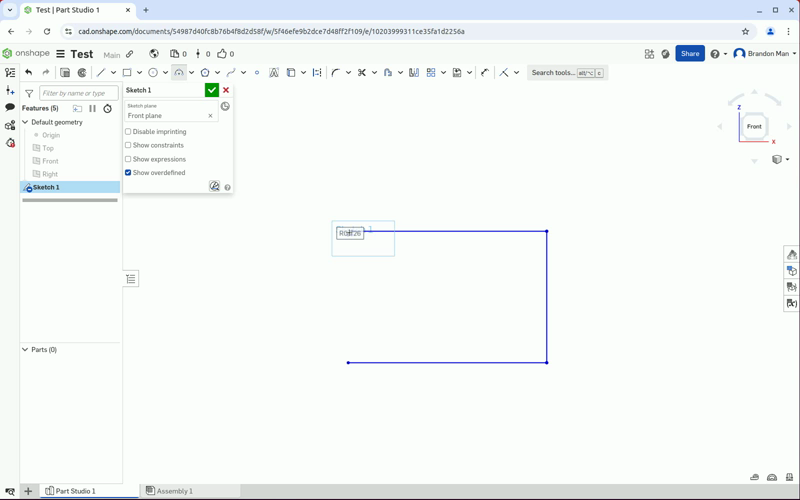
key_up(shift)
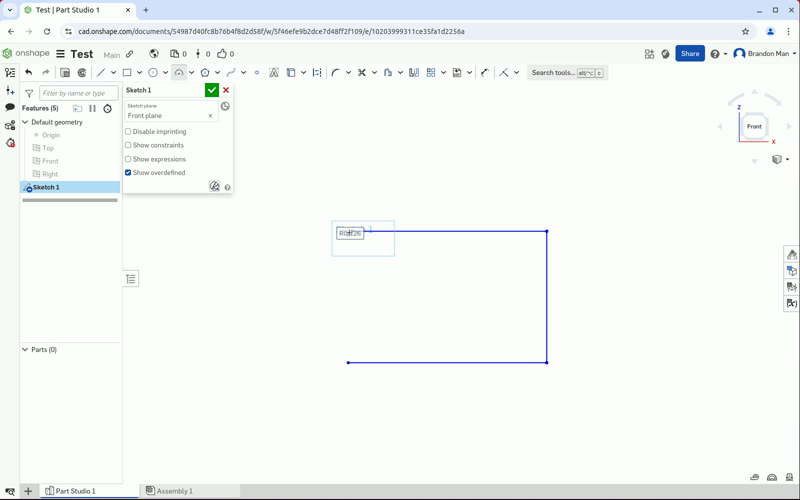
key(esc)
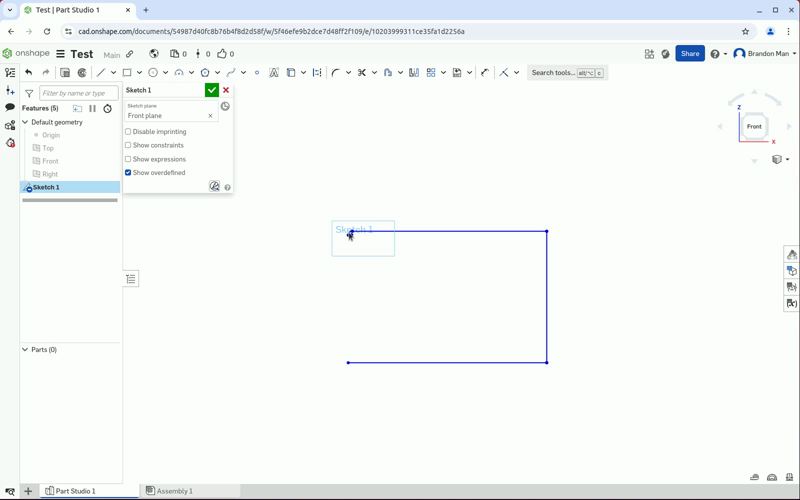
key(l)
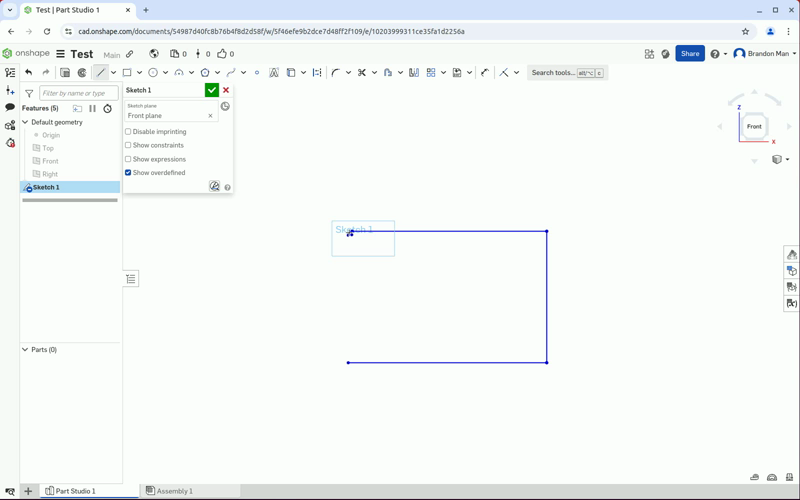
mouse_move(348, 235)
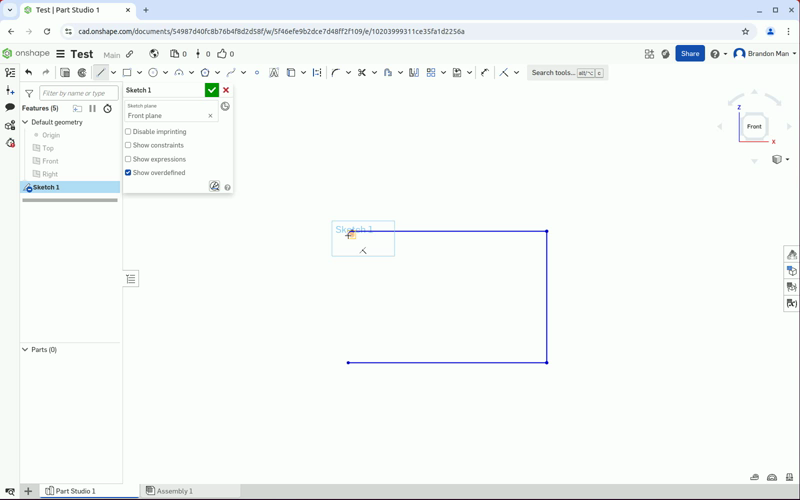
scroll(6)
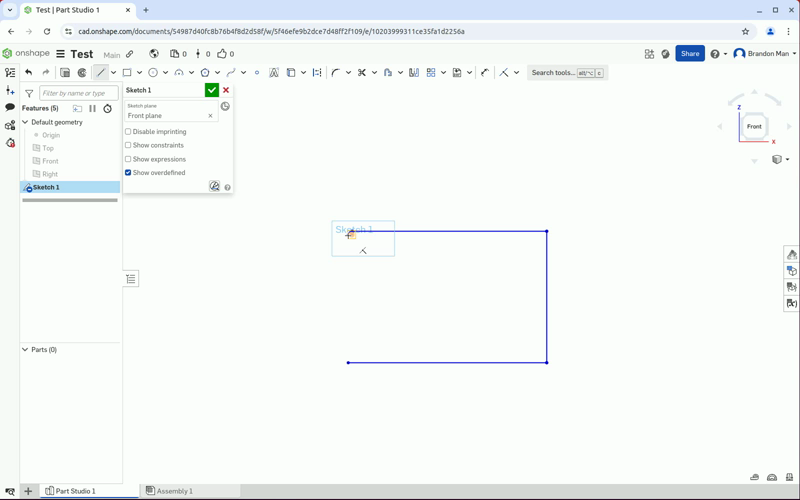
scroll(6)
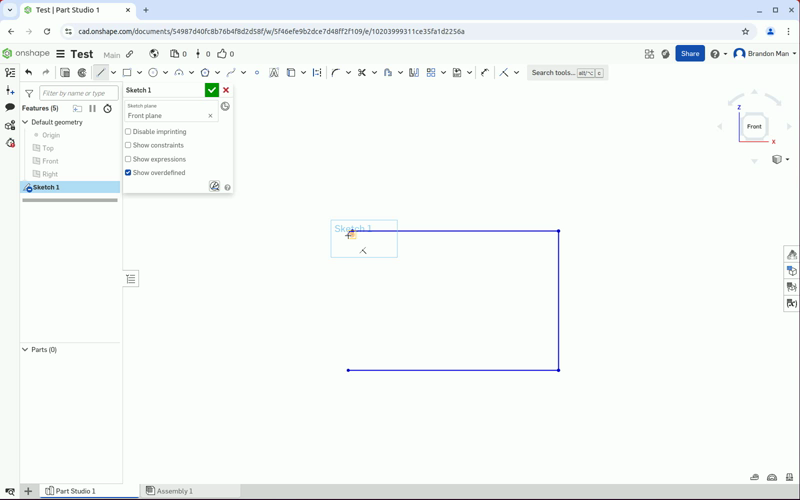
scroll(6)
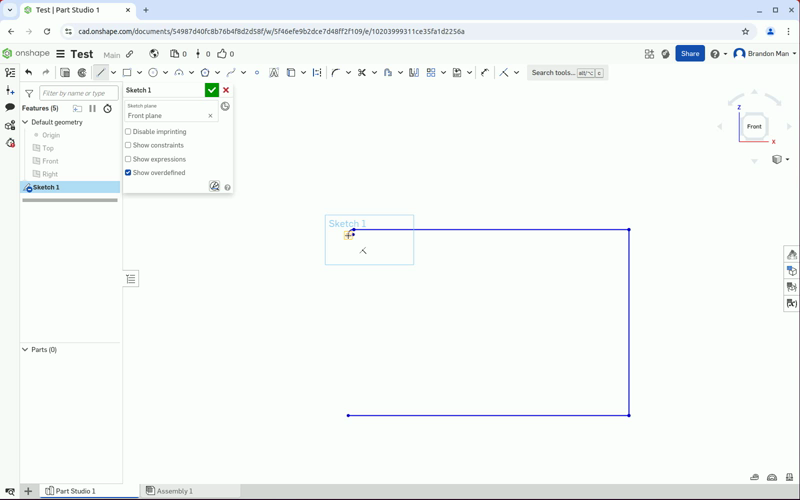
scroll(6)
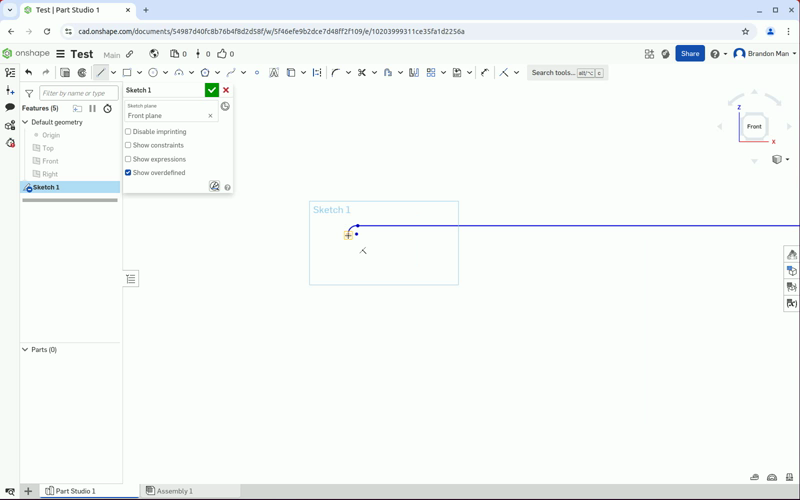
scroll(6)
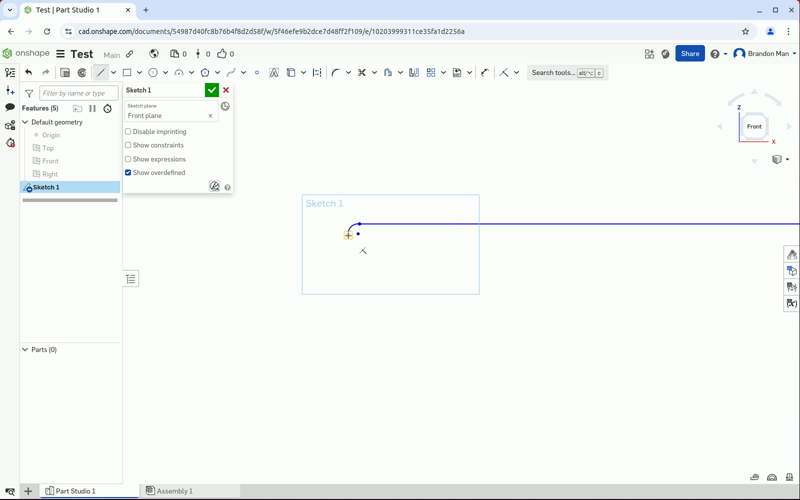
scroll(6)
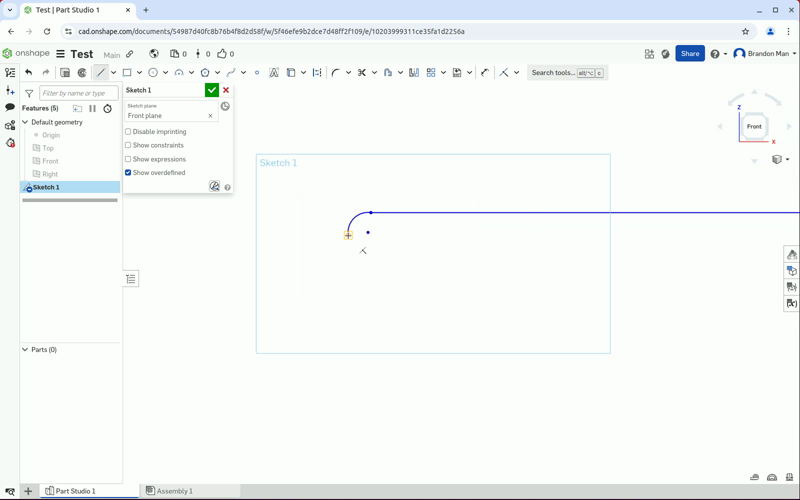
scroll(6)
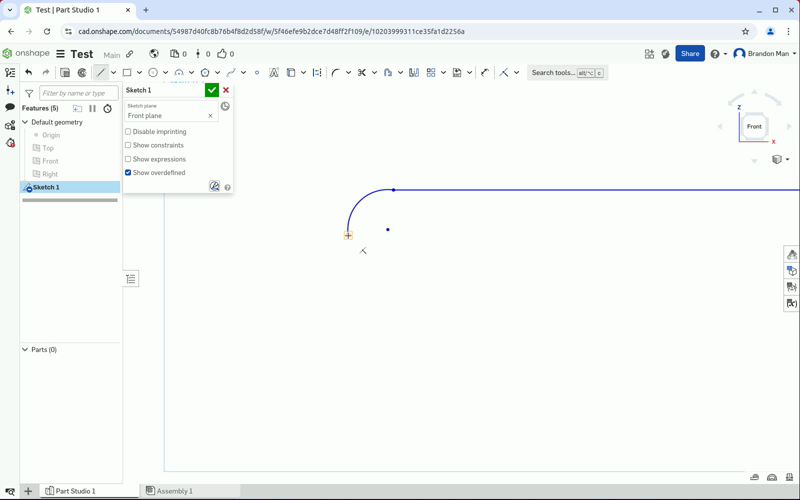
click(348, 235)
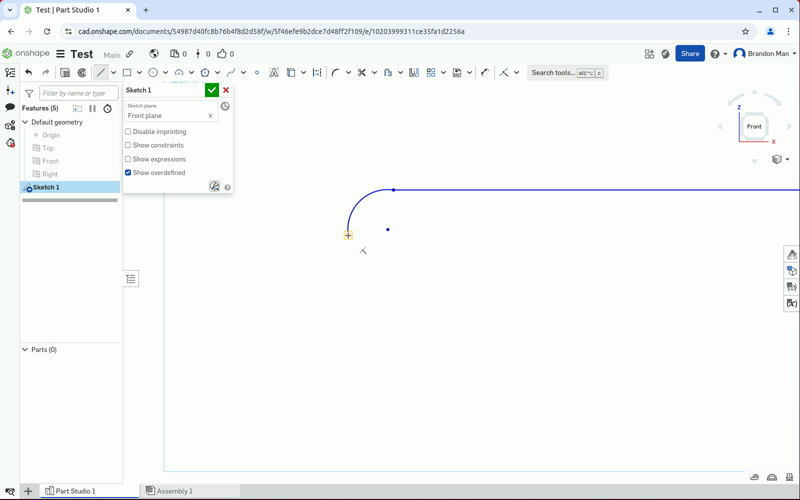
scroll(-6)
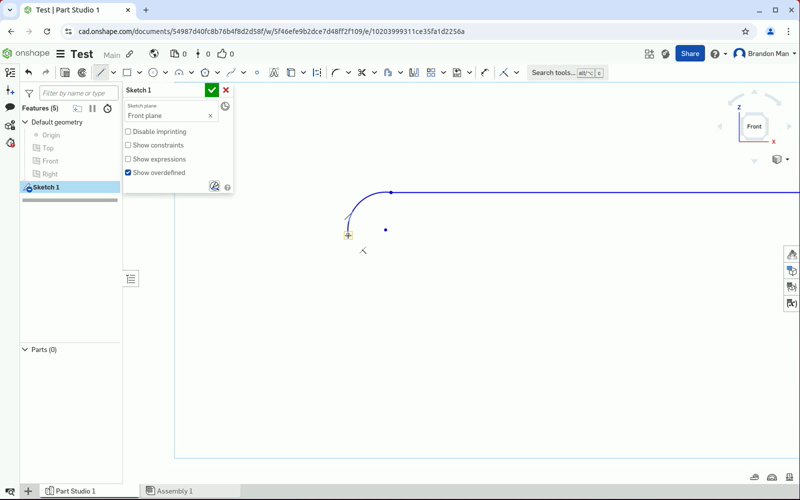
scroll(-6)
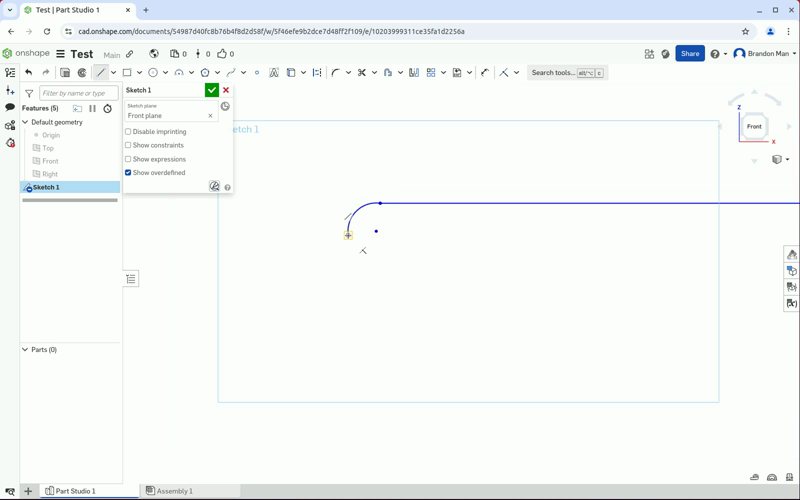
scroll(-6)
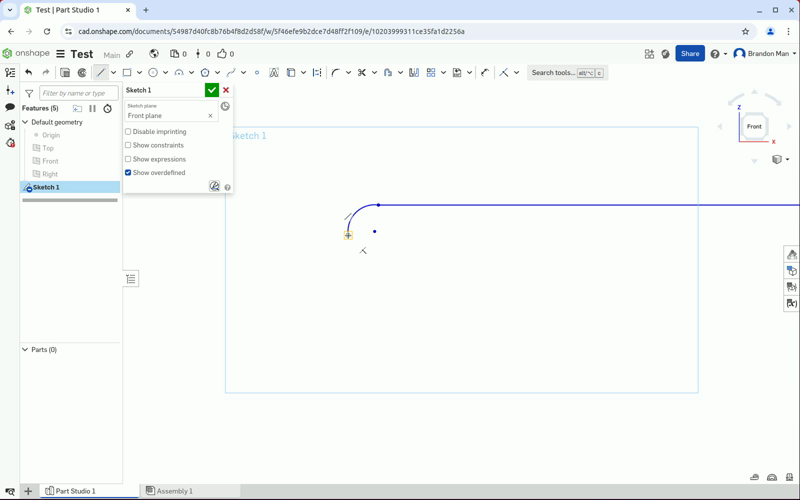
scroll(-6)
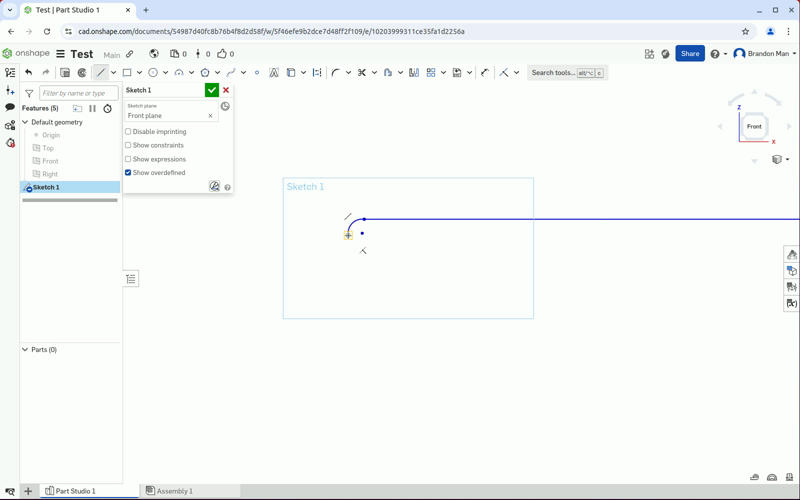
scroll(-6)
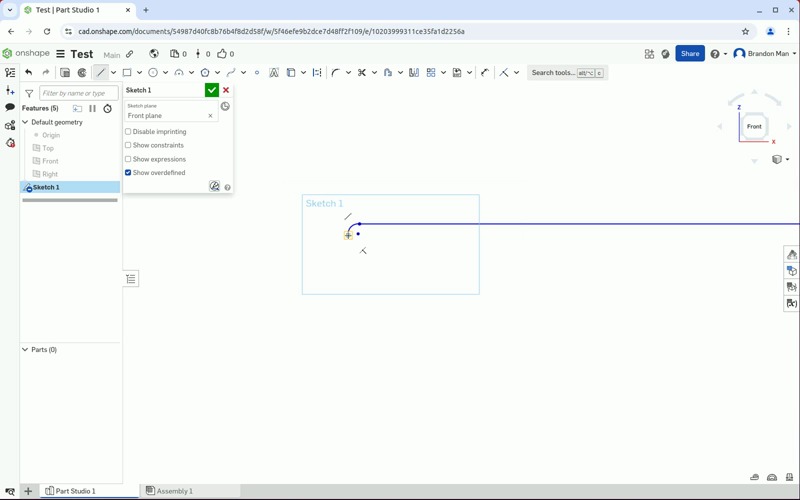
scroll(-6)
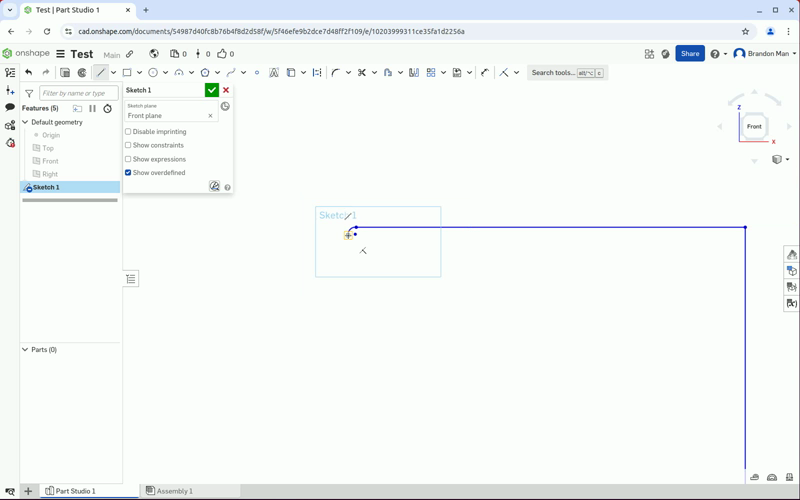
scroll(-6)
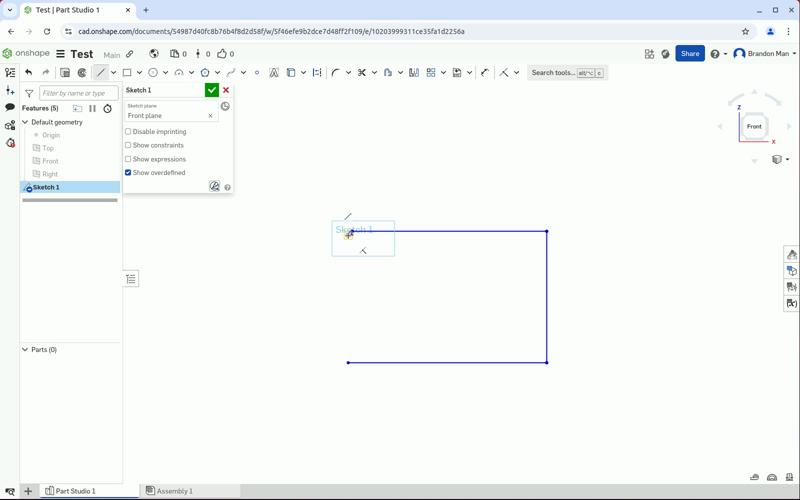
key_down(shift)
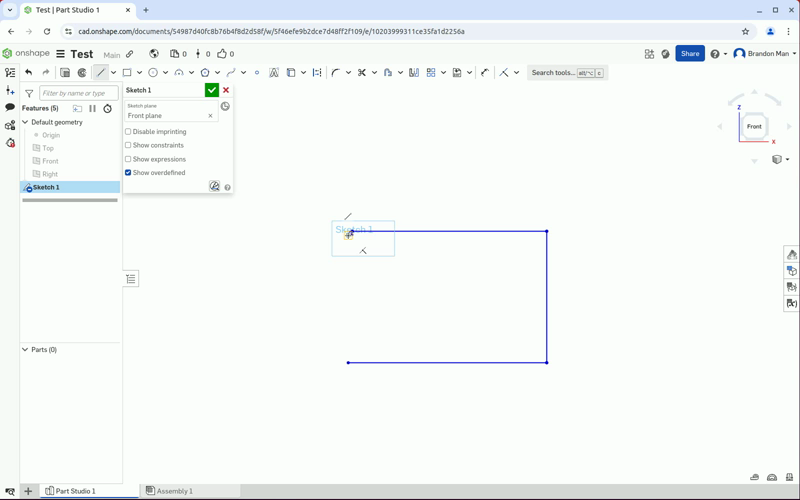
mouse_move(348, 362)
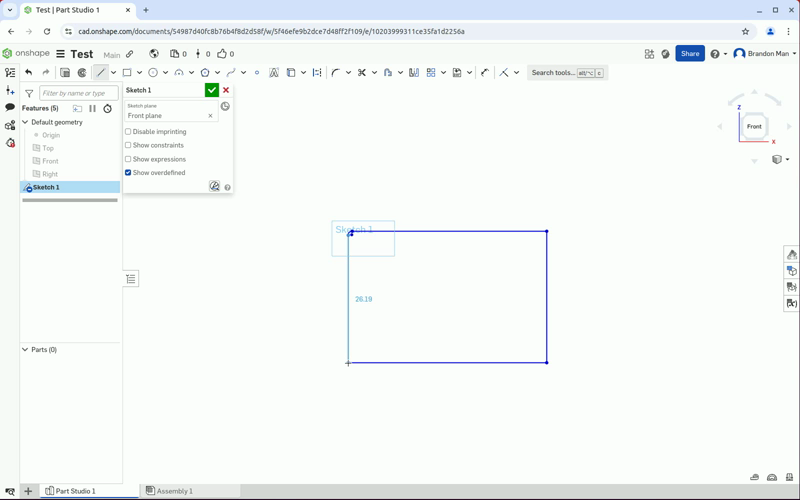
key_up(shift)
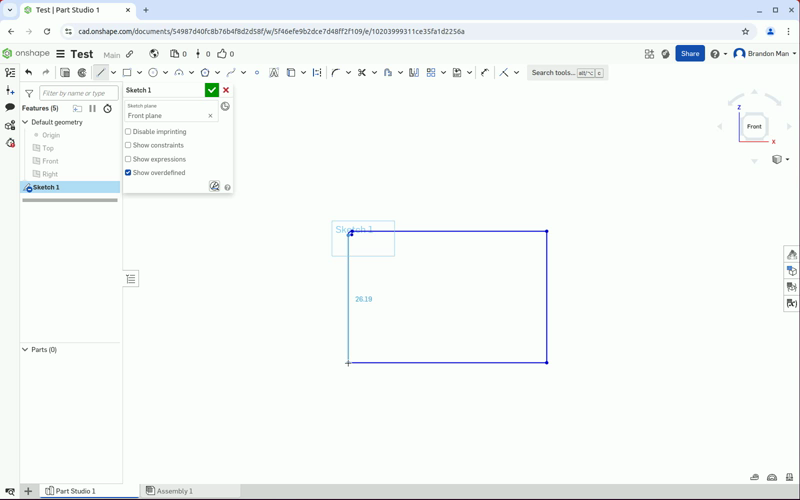
click(348, 362)
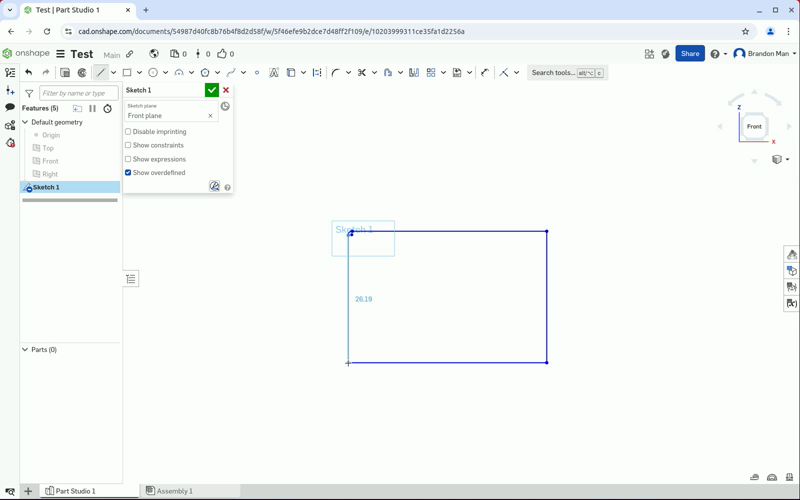
key(esc)
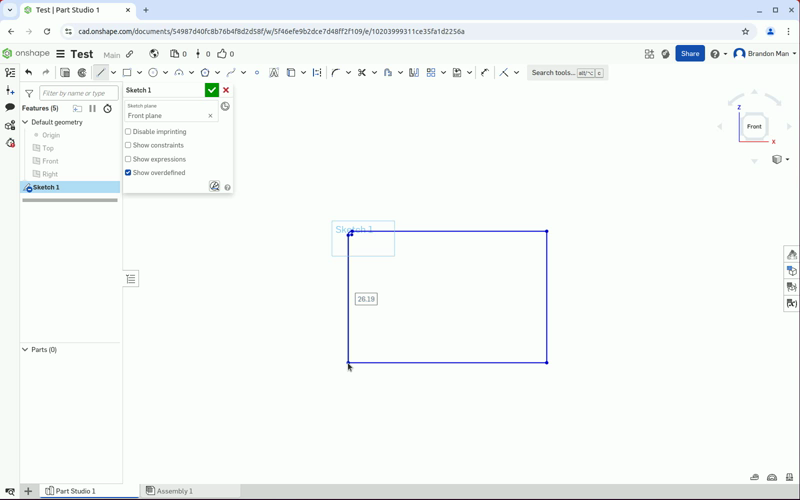
mouse_move(499, 319)
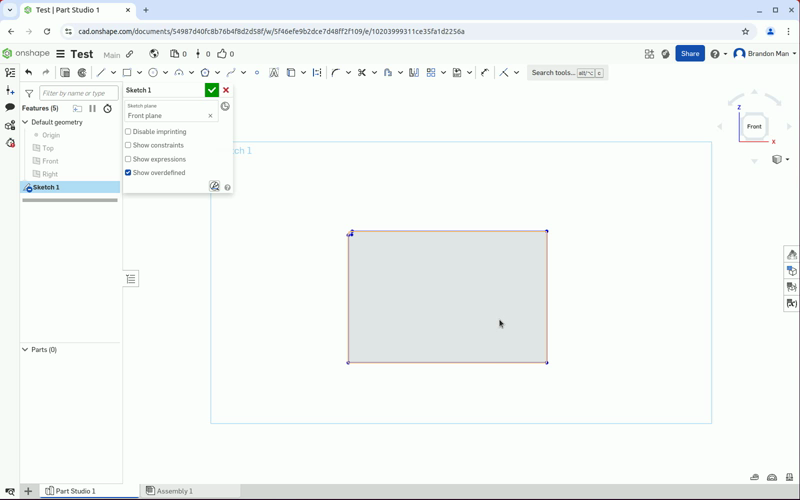
click(499, 319)
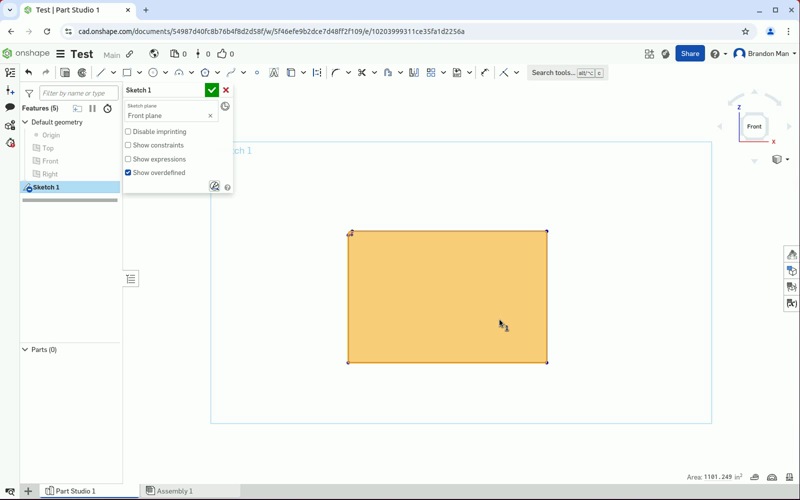
mouse_move(73, 352)
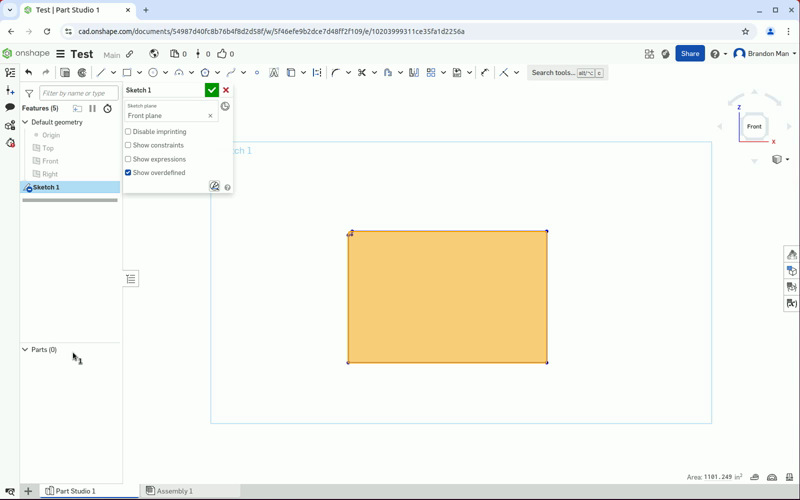
key(shift+y)
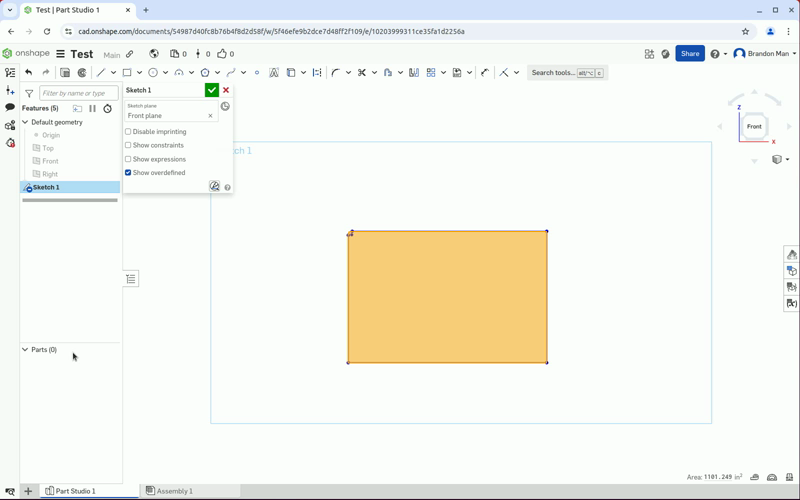
key(shift+e)
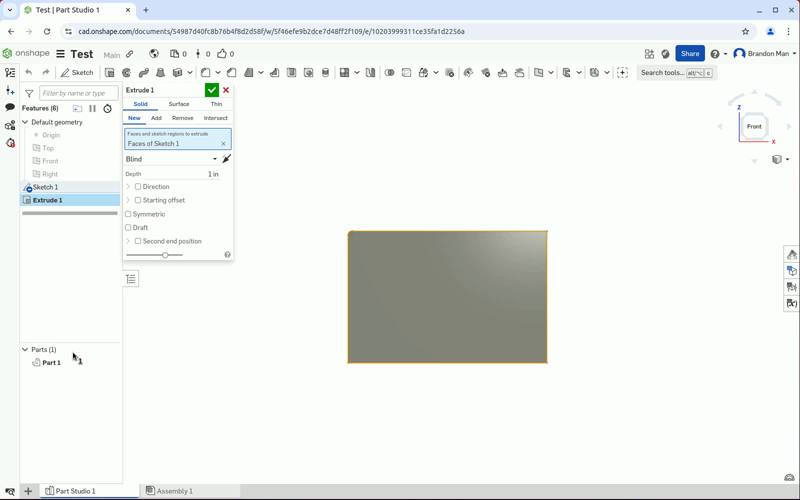
mouse_move(143, 106)
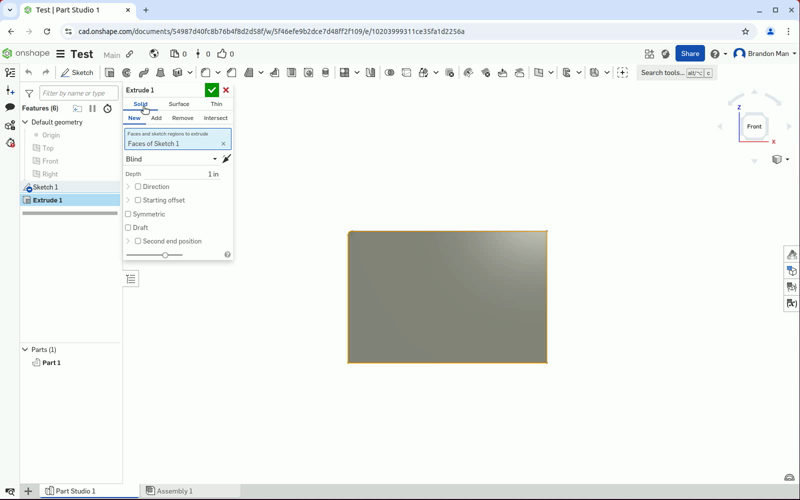
click(143, 106)
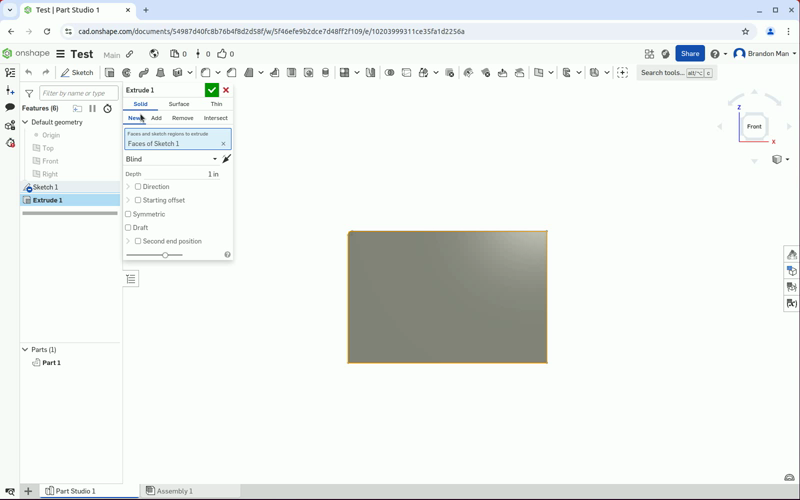
mouse_move(137, 120)
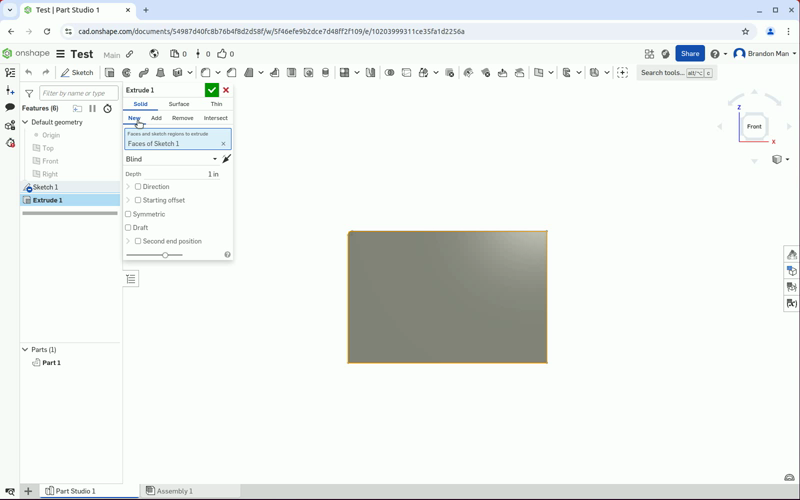
click(137, 120)
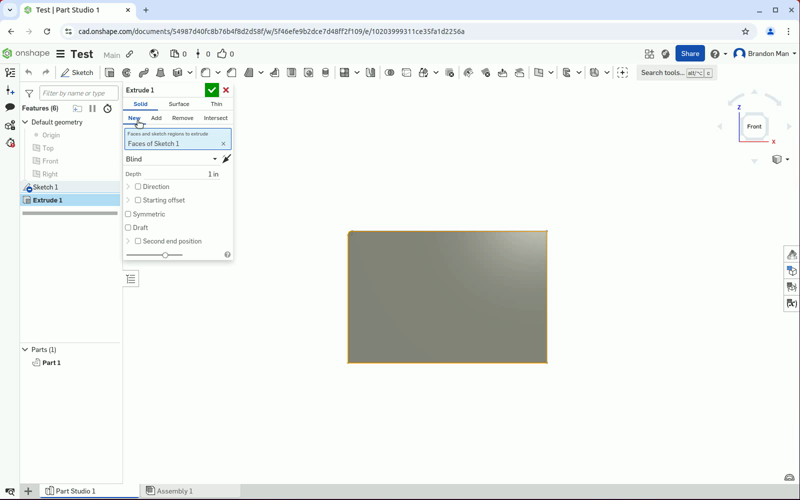
key(tab, 4)
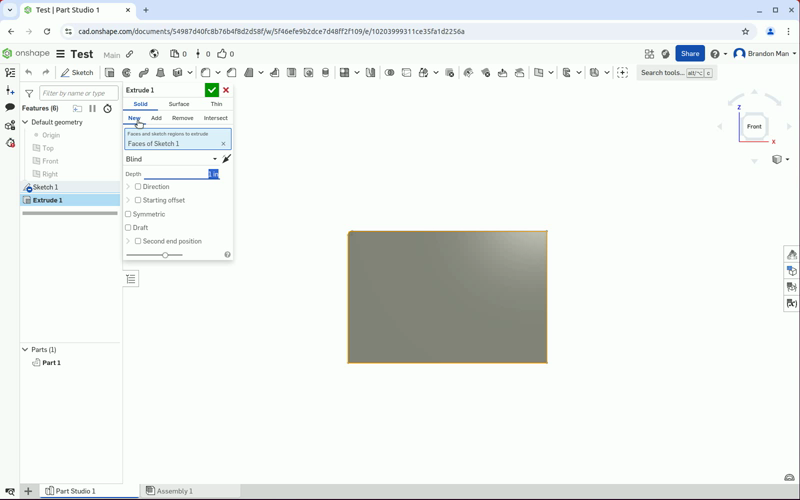
text(6.499)
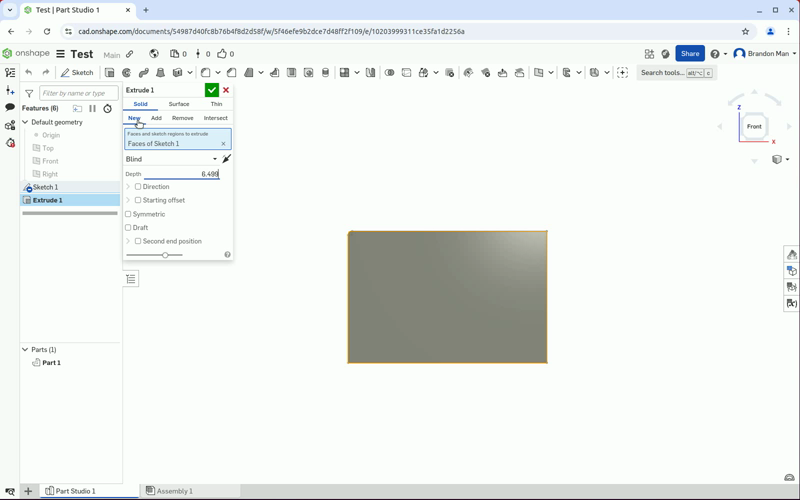
key(enter)
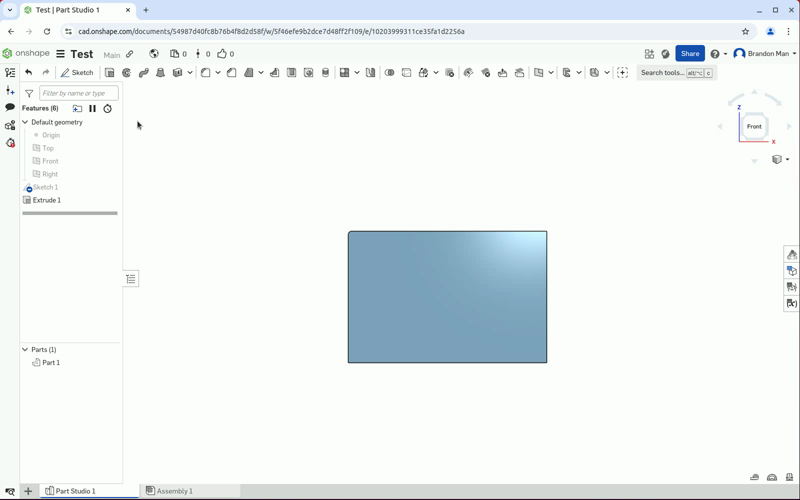
key(shift+h)
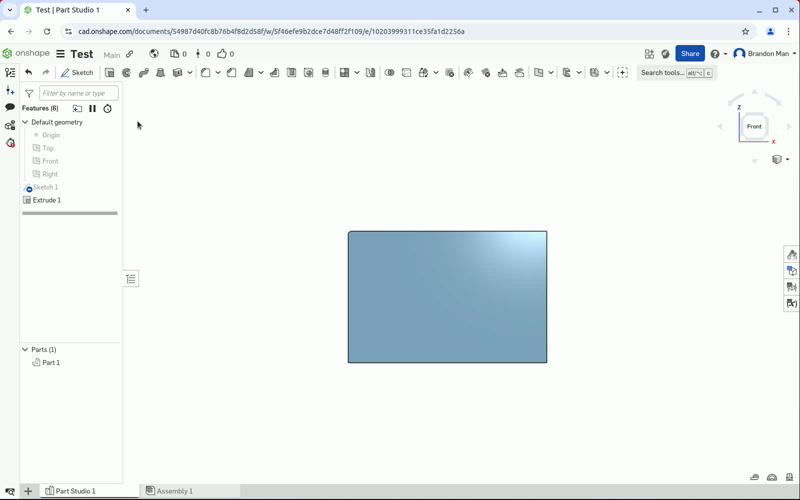
key(shift+h)
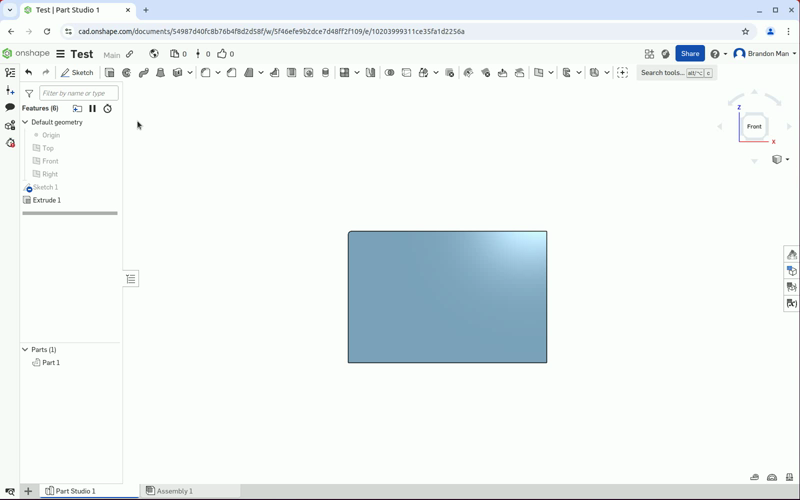
mouse_move(73, 189)
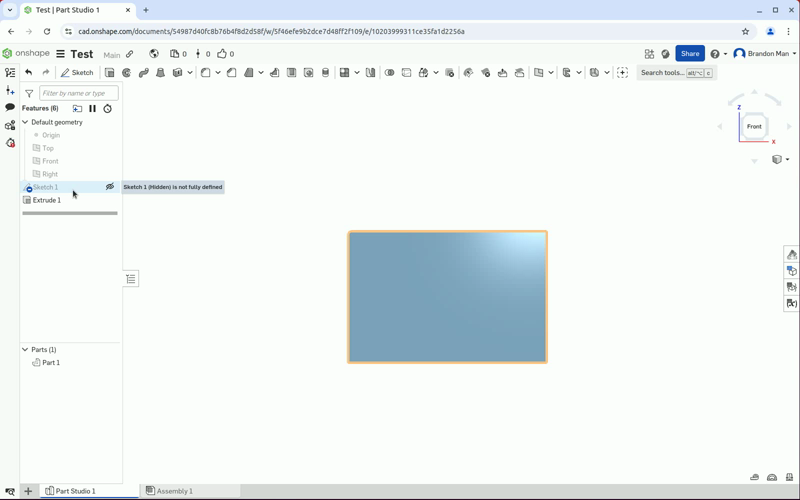
click(73, 189)
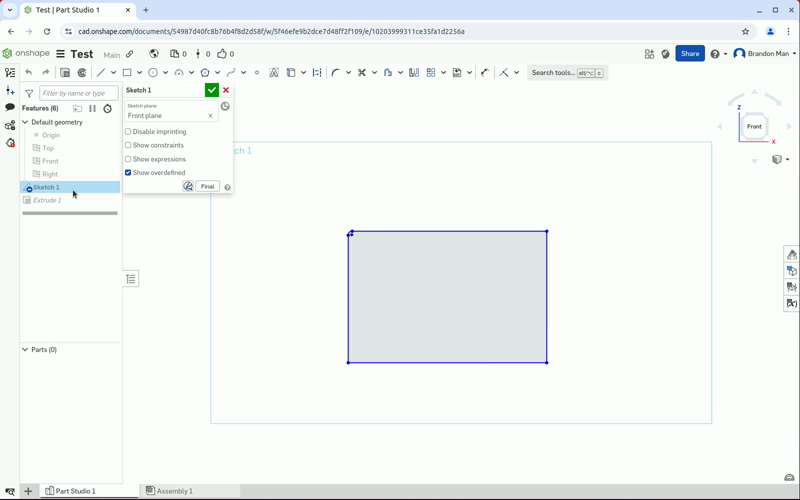
mouse_move(229, 92)
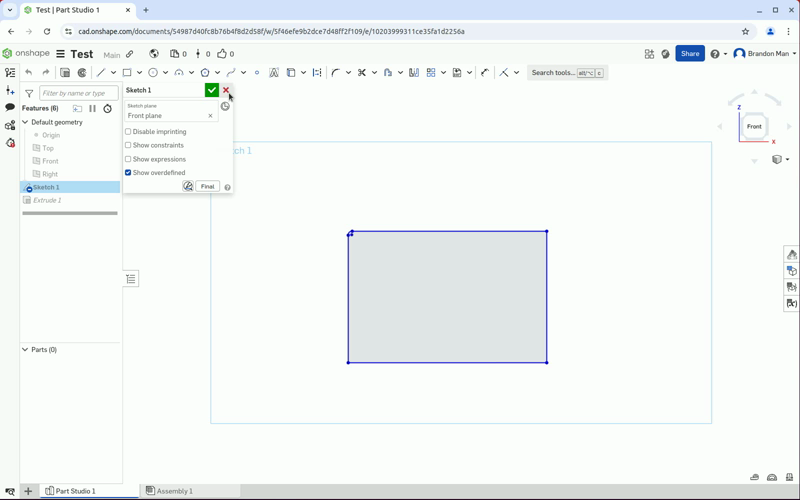
click(229, 92)
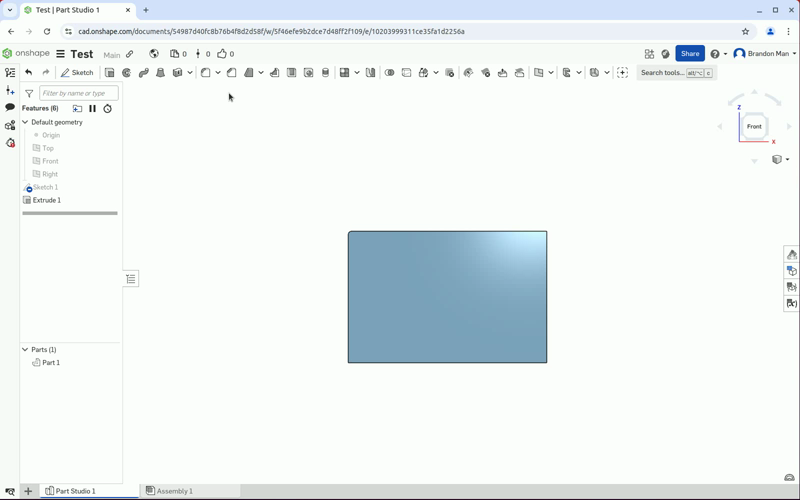
mouse_move(541, 75)
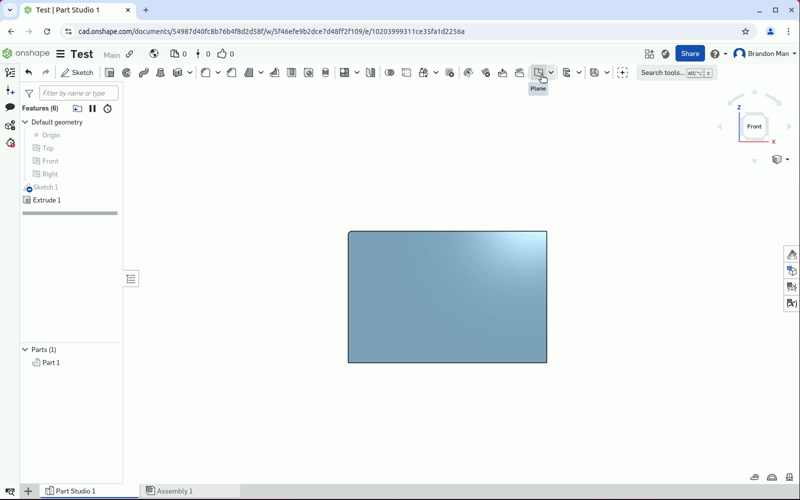
click(541, 75)
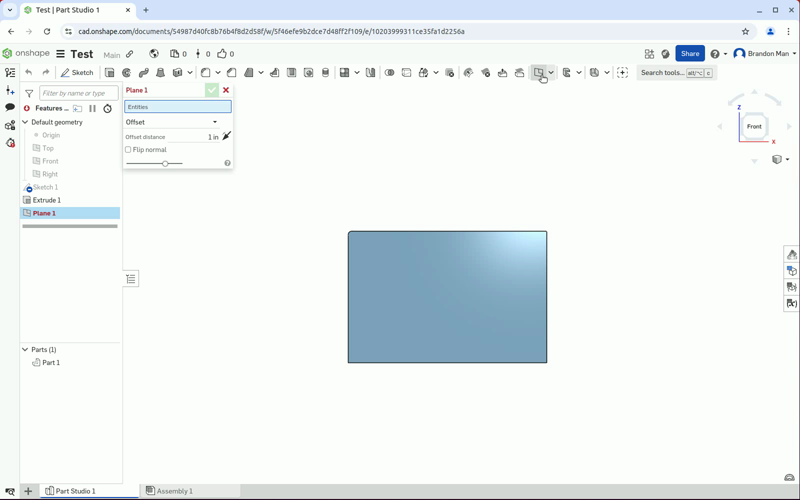
mouse_move(73, 163)
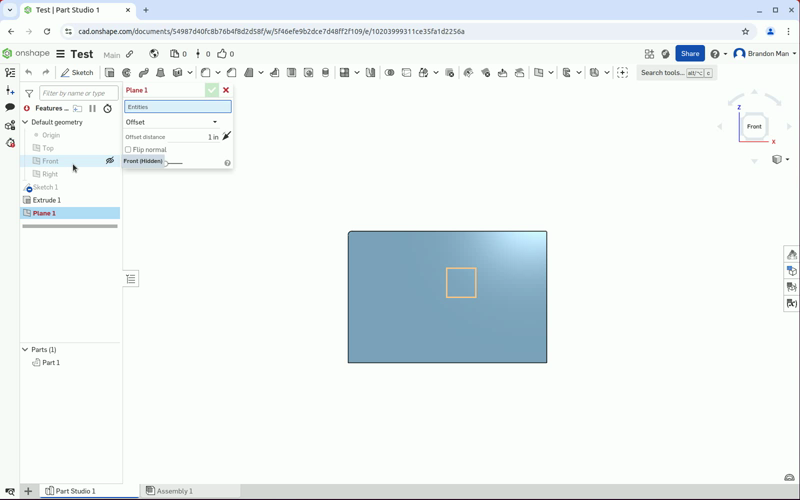
click(73, 163)
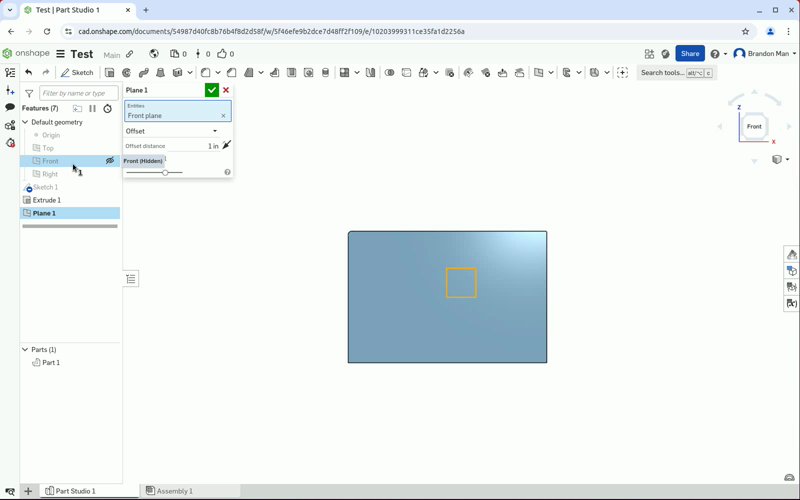
key(tab, 2)
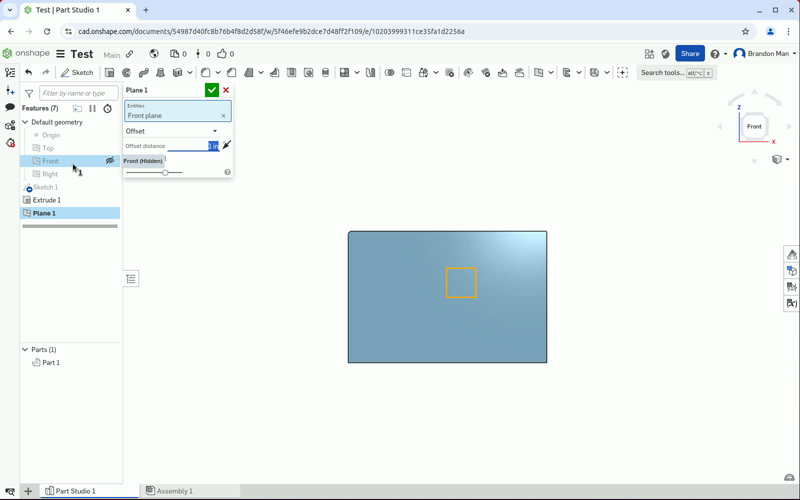
text(6.501)
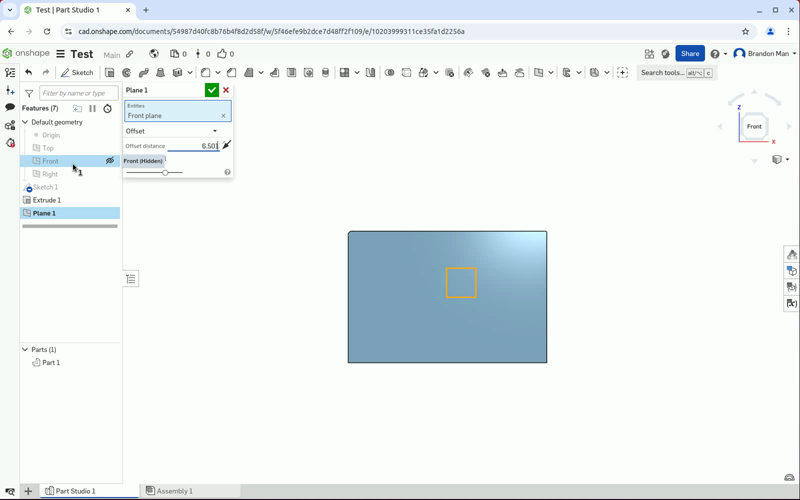
key(enter, 2)
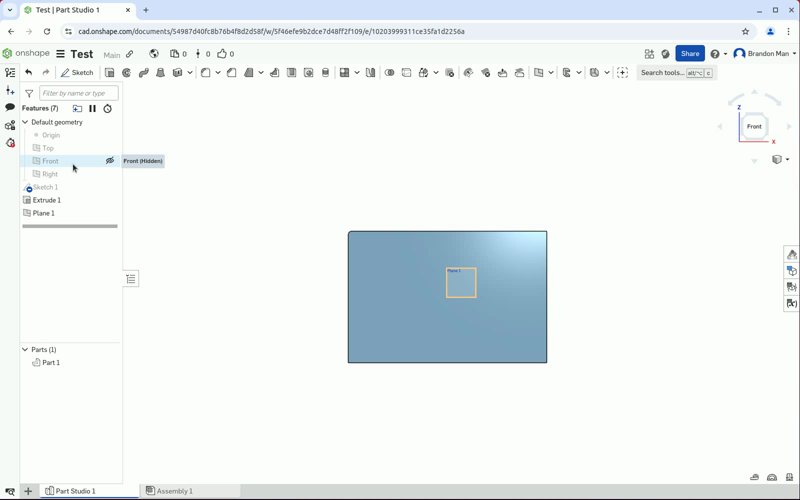
key(shift+s)
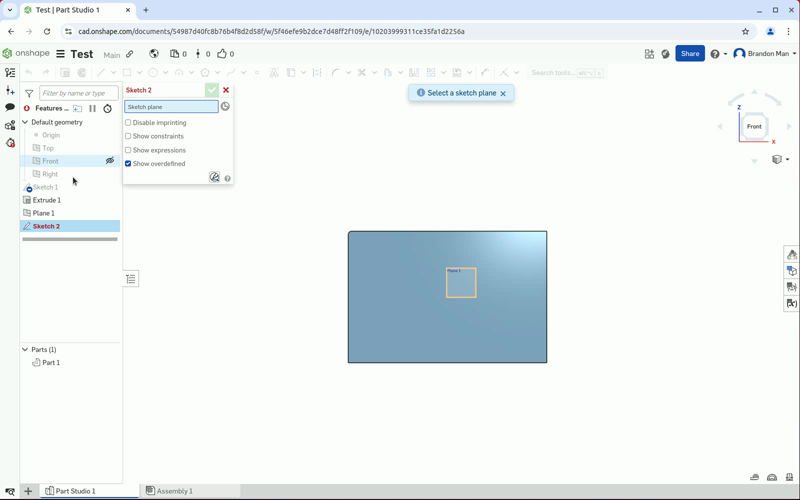
mouse_move(73, 215)
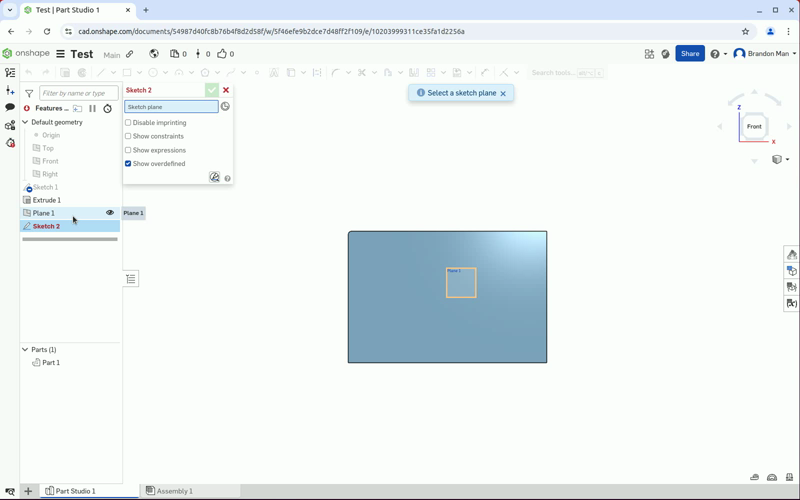
click(73, 215)
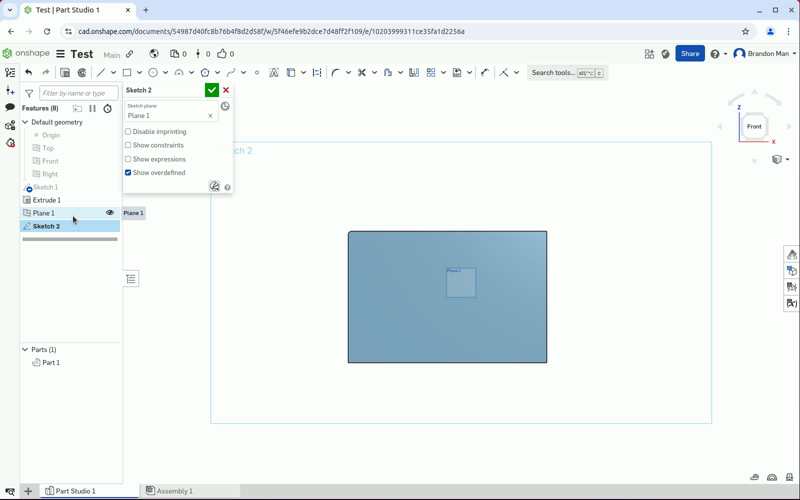
mouse_move(73, 352)
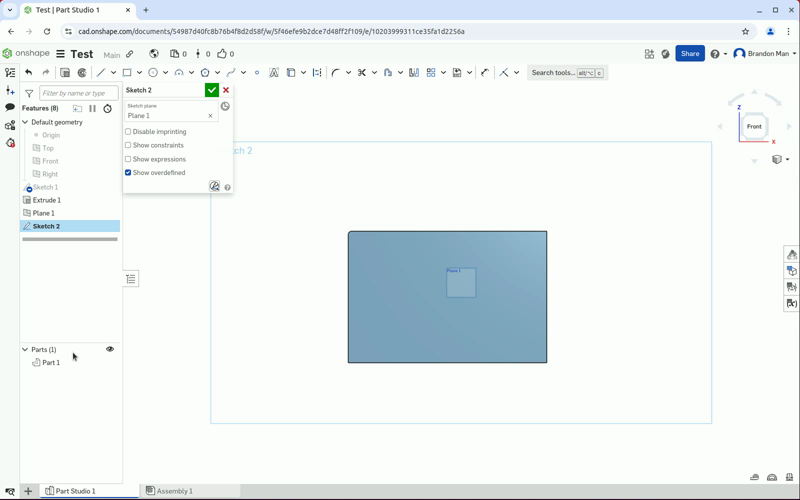
key(y)
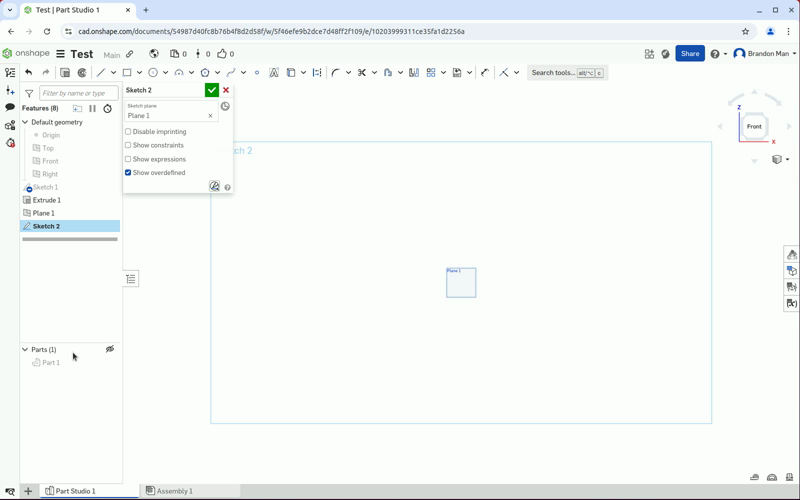
key(c)
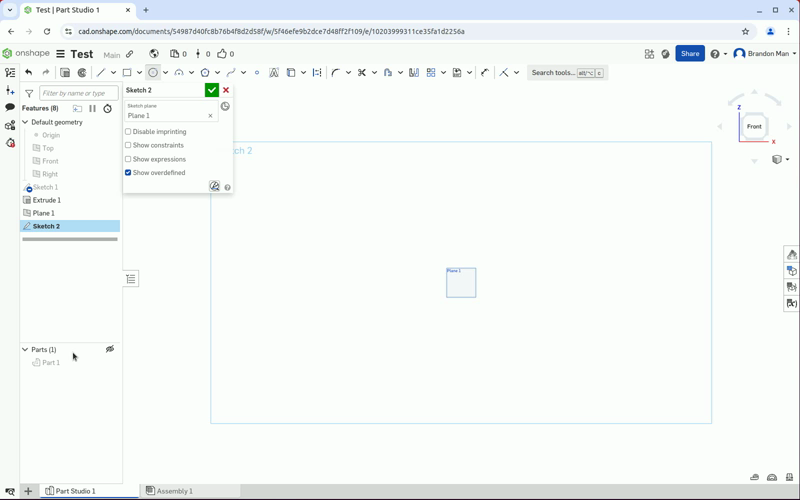
key_down(shift)
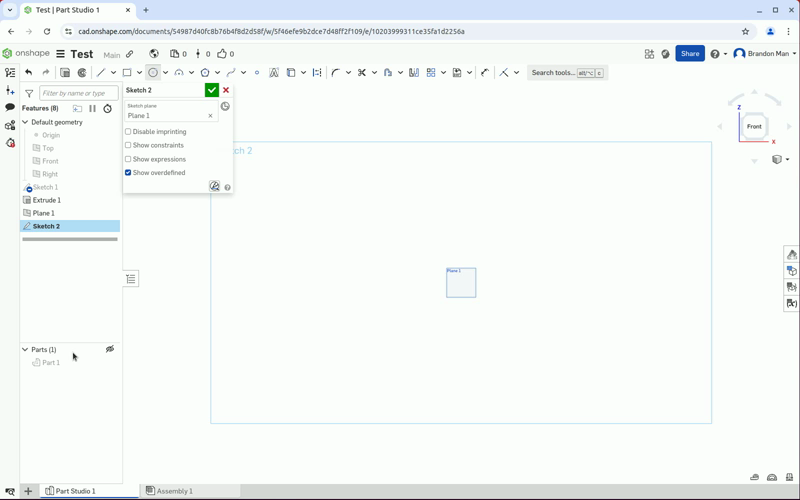
mouse_move(461, 282)
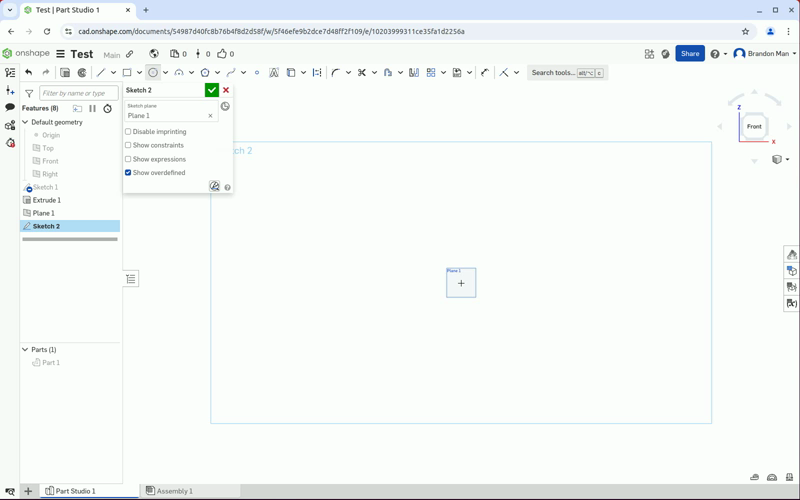
click(461, 282)
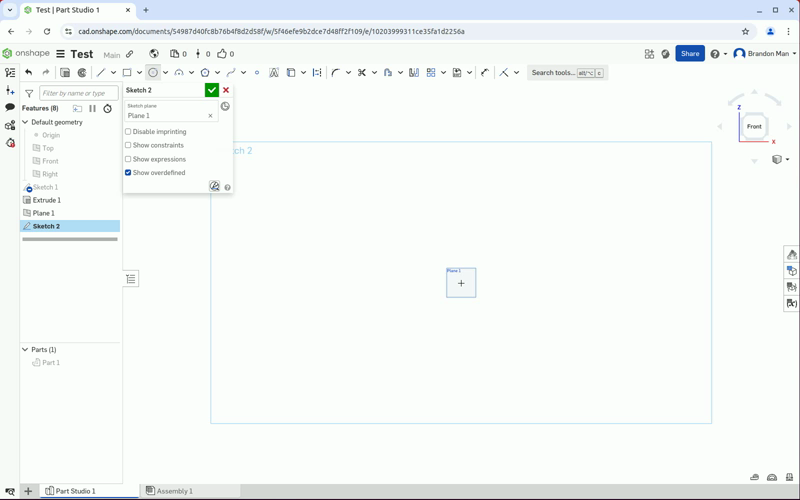
key_up(shift)
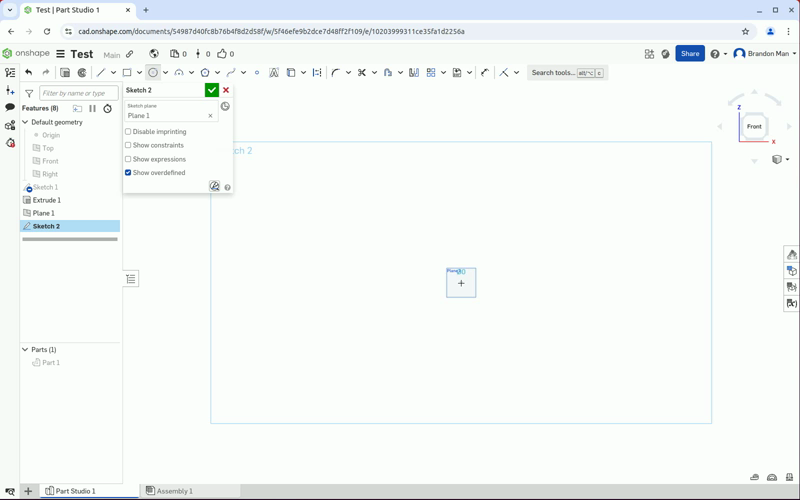
mouse_move(491, 282)
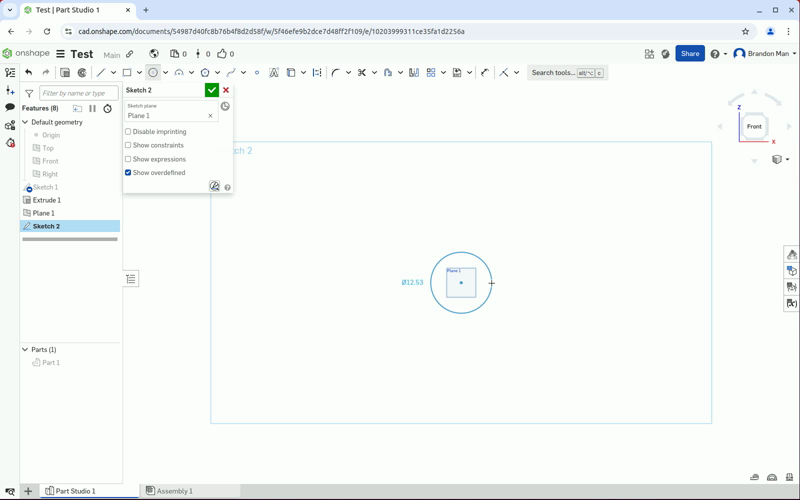
click(491, 282)
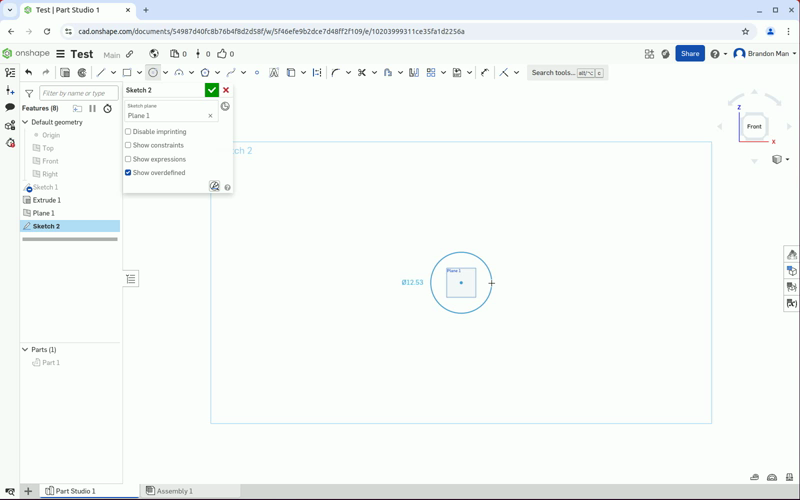
key(esc)
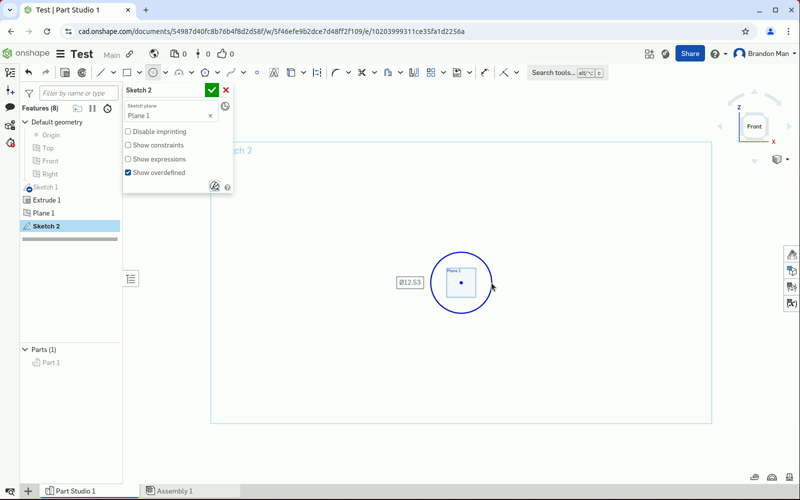
mouse_move(450, 276)
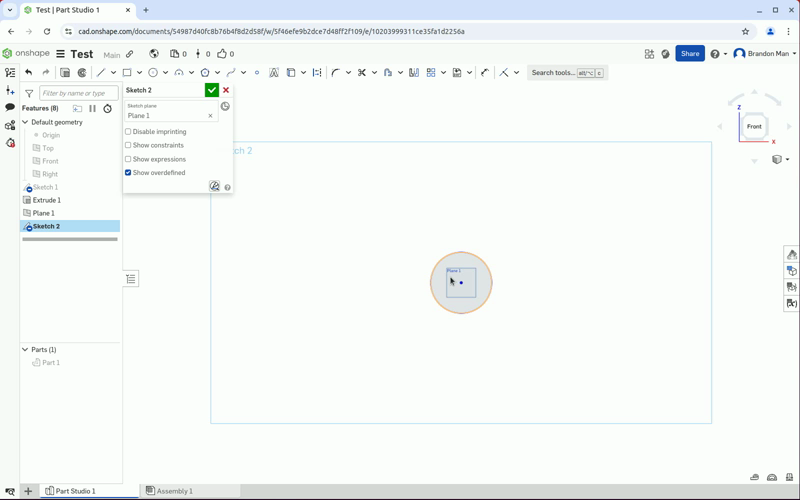
click(450, 276)
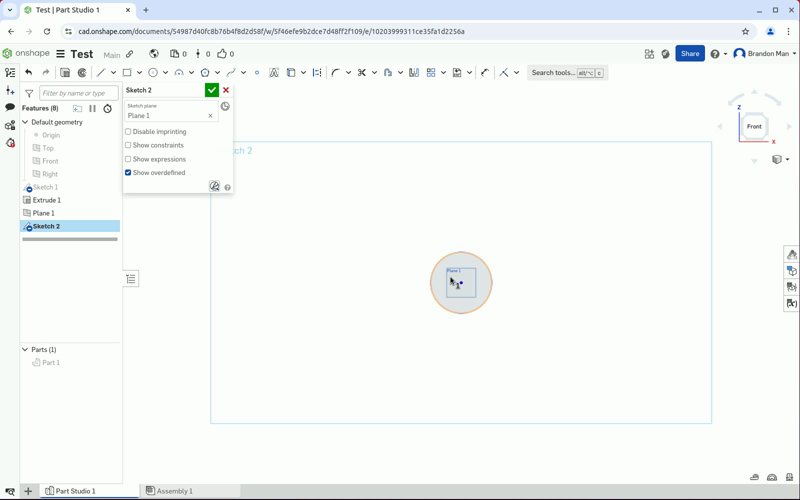
mouse_move(73, 352)
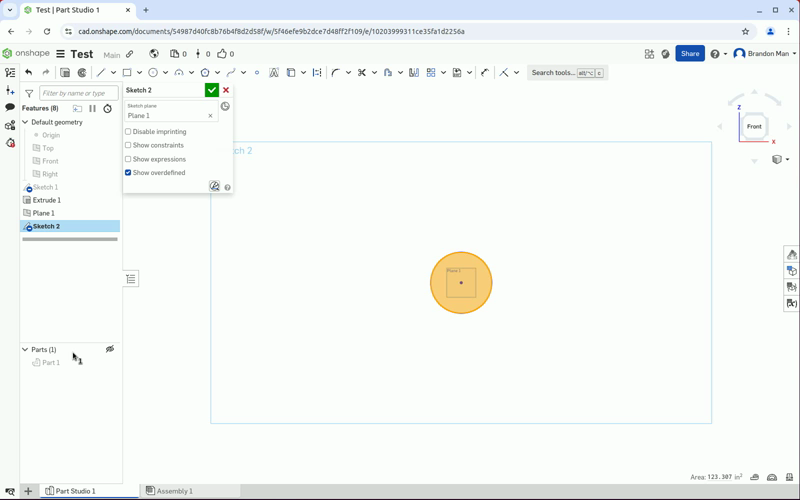
key(shift+y)
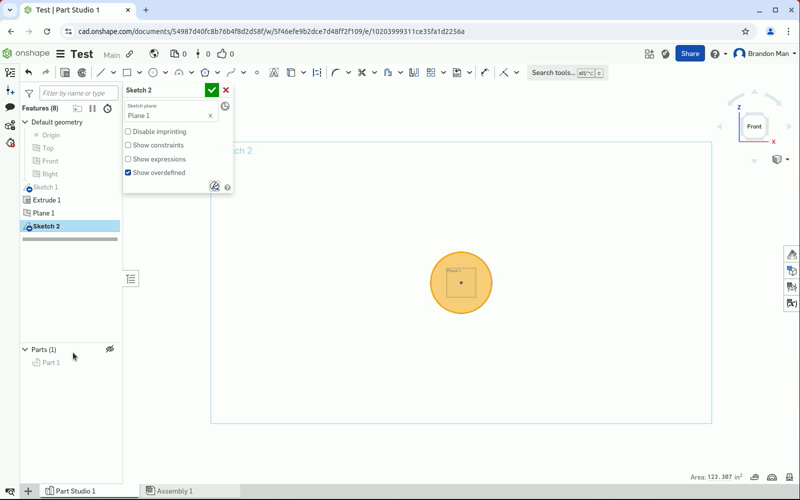
key(shift+e)
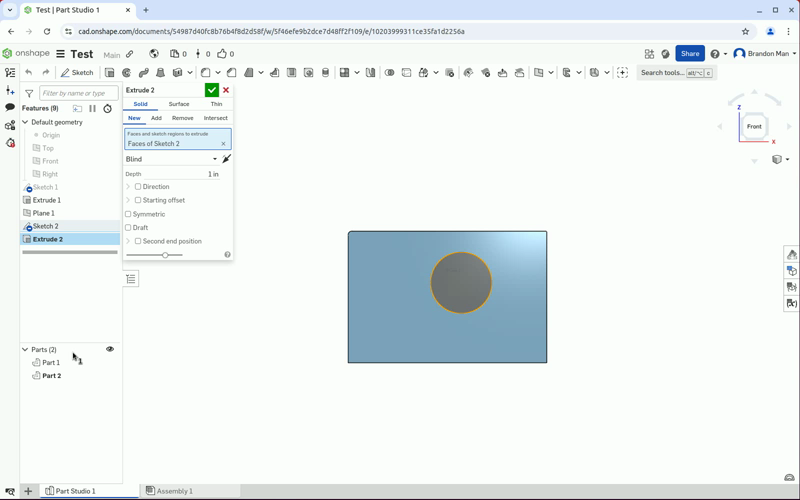
mouse_move(143, 106)
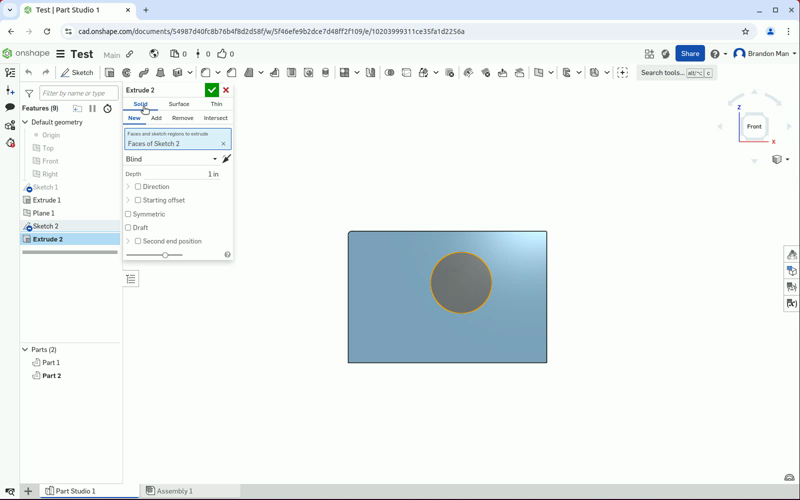
click(143, 106)
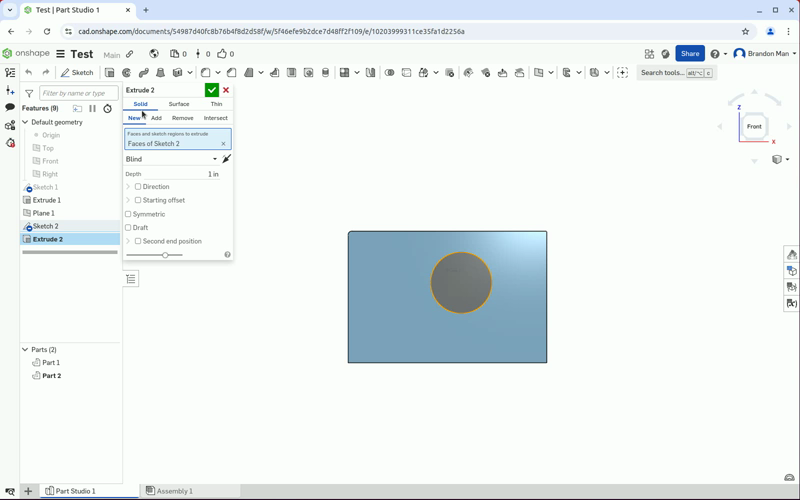
mouse_move(137, 120)
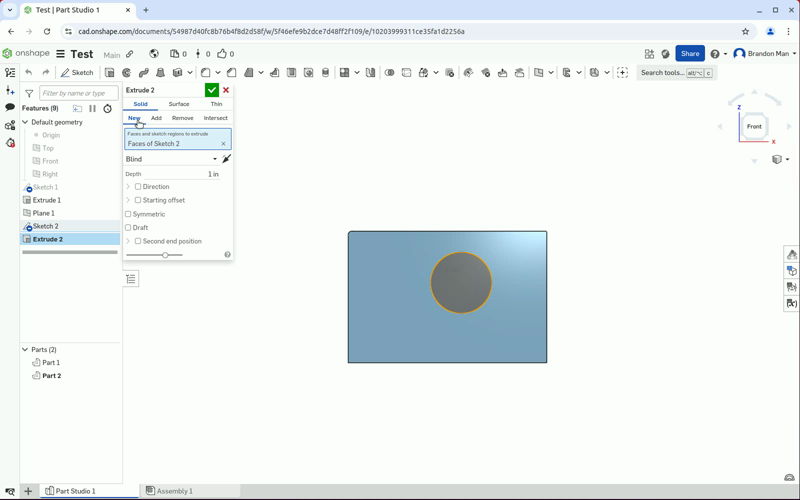
click(137, 120)
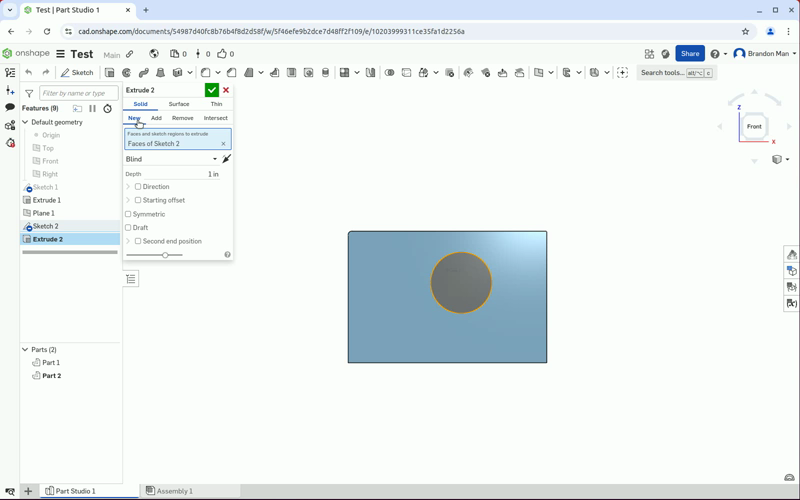
key(tab, 4)
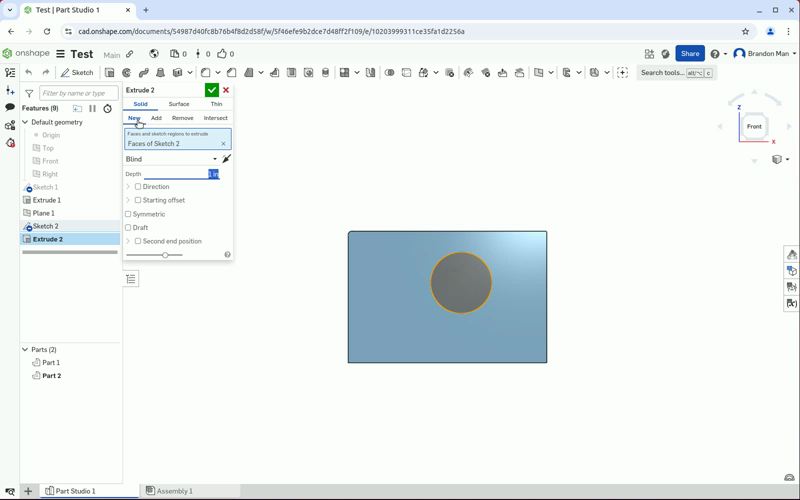
text(8.184)
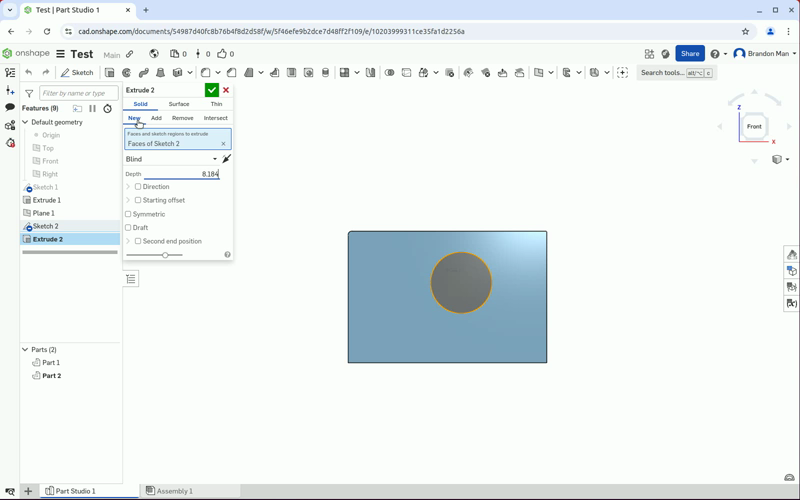
key(enter)
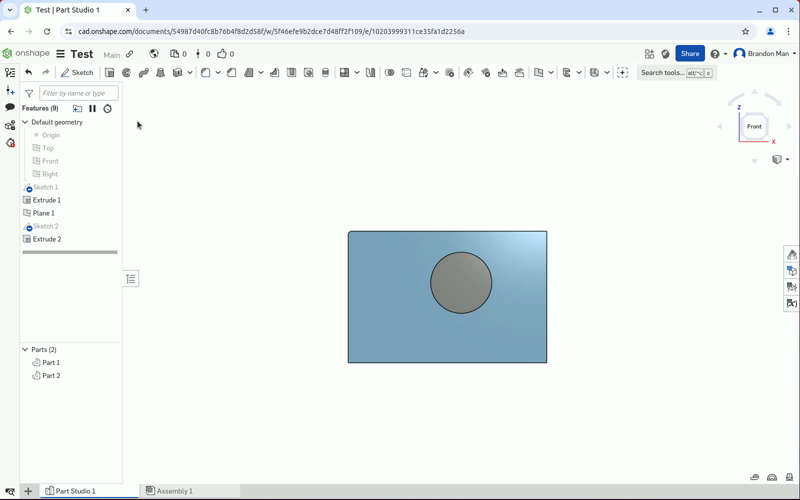
key(shift+h)
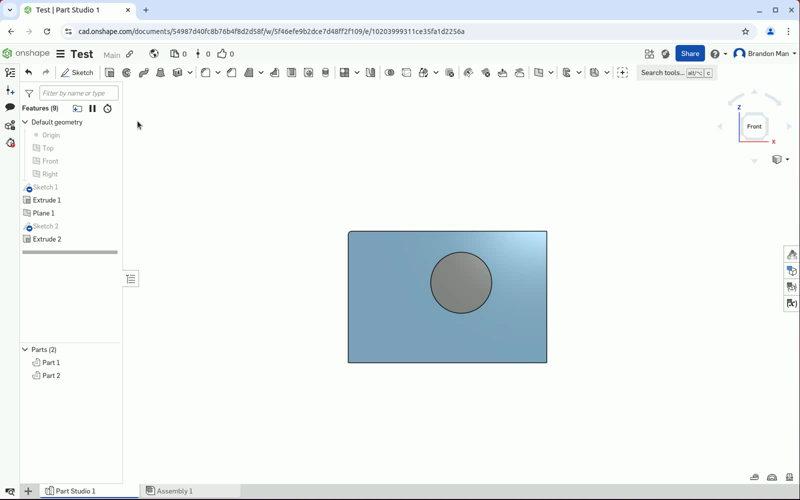
key(shift+h)
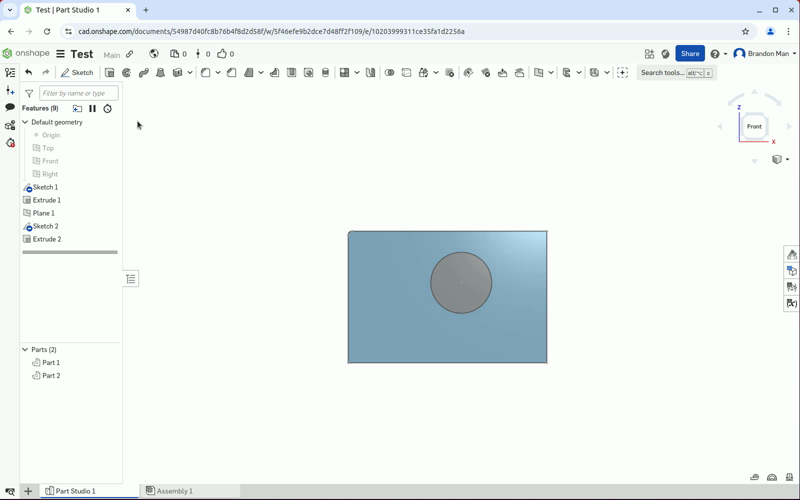
key(shift+7)
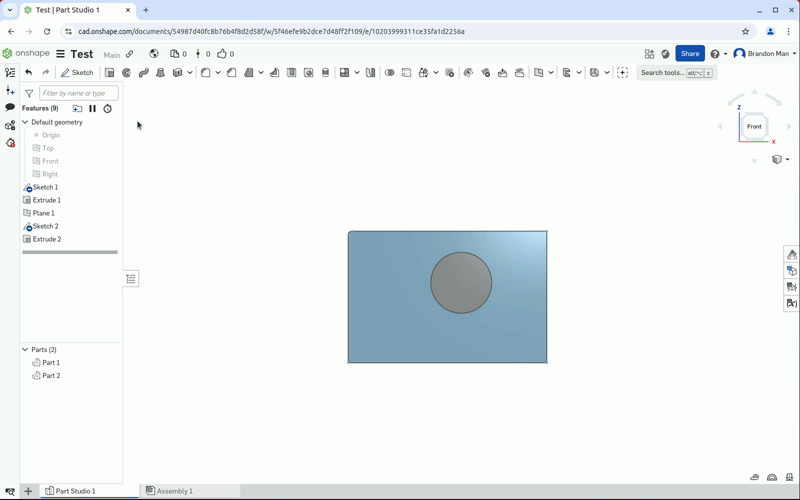
key(left, 2)
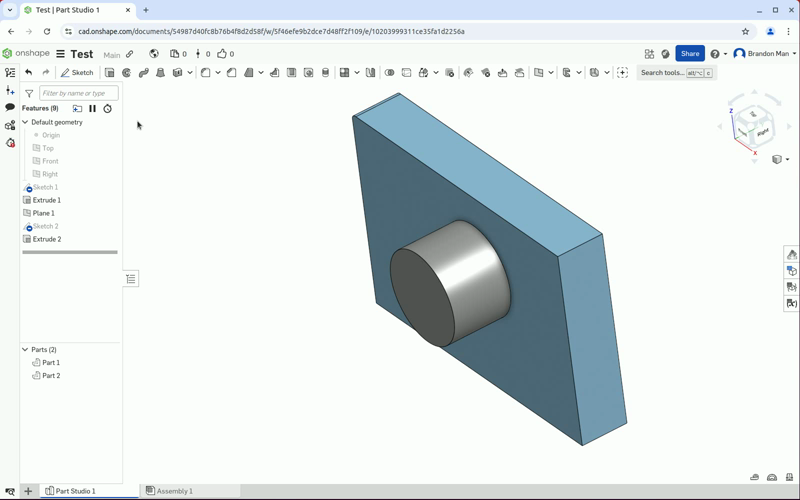
key(down, 2)
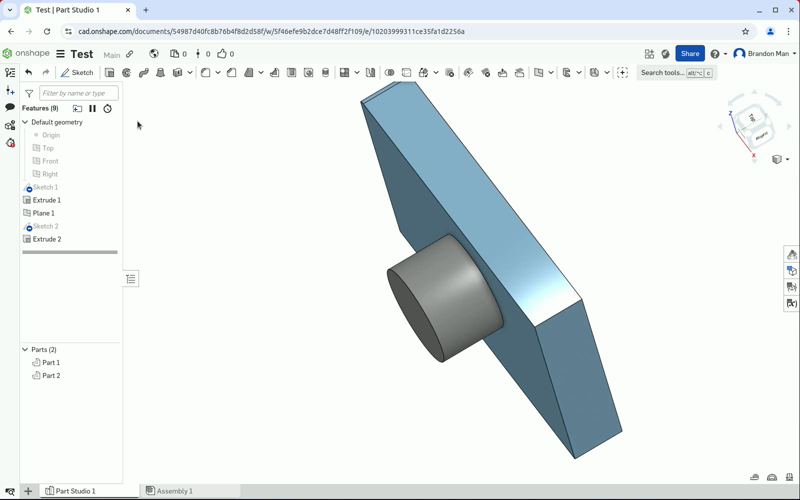
key(up, 2)
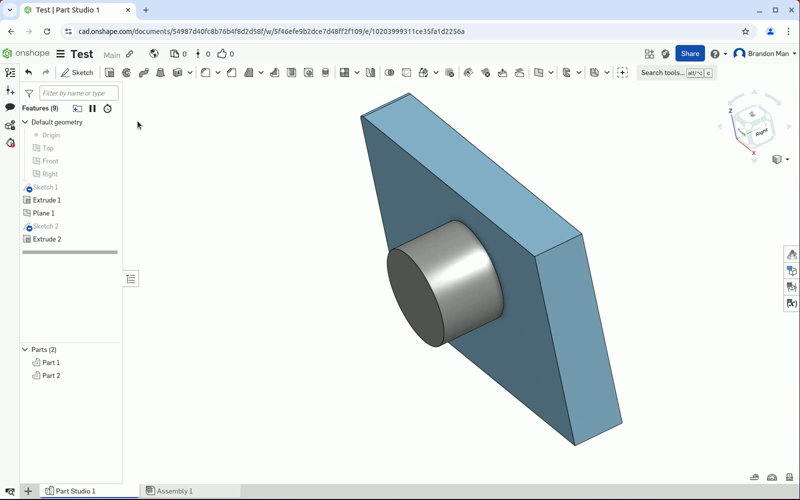
key(right, 2)
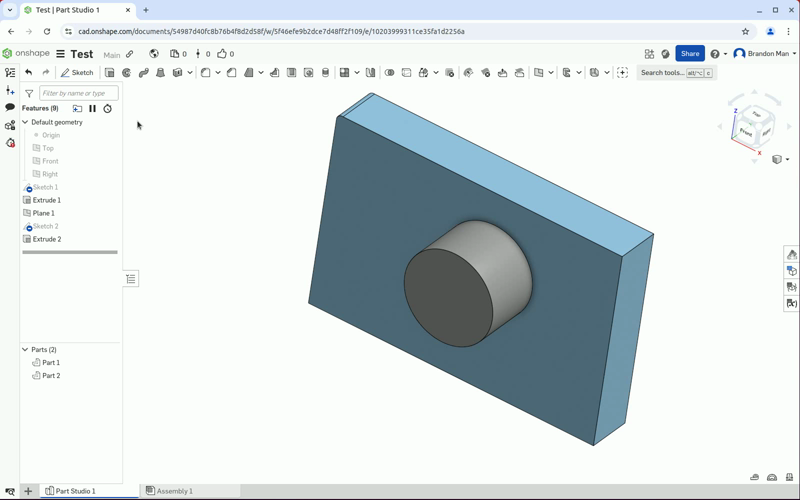
mouse_move(73, 189)
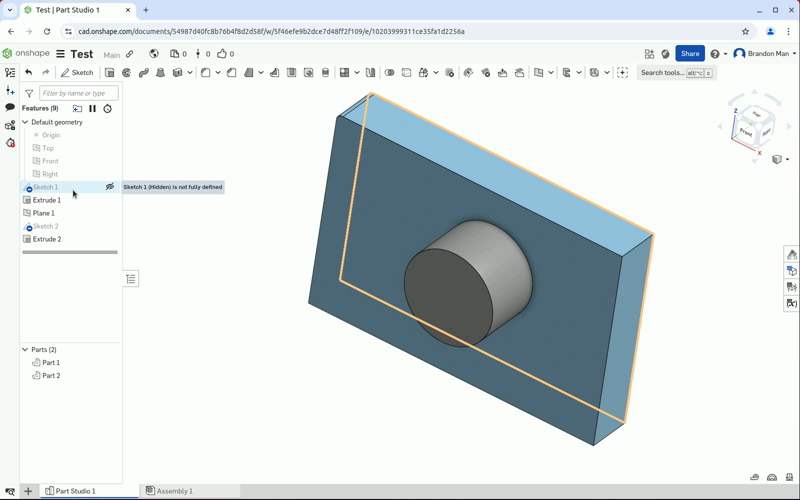
click(73, 189)